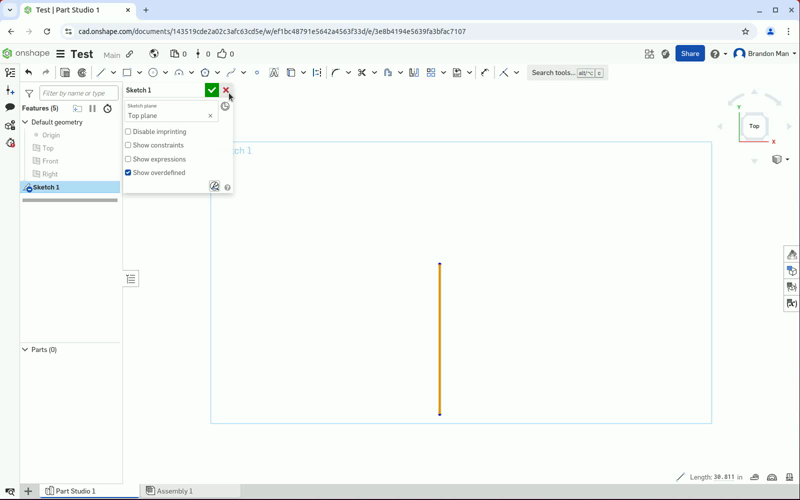
key(shift+h)
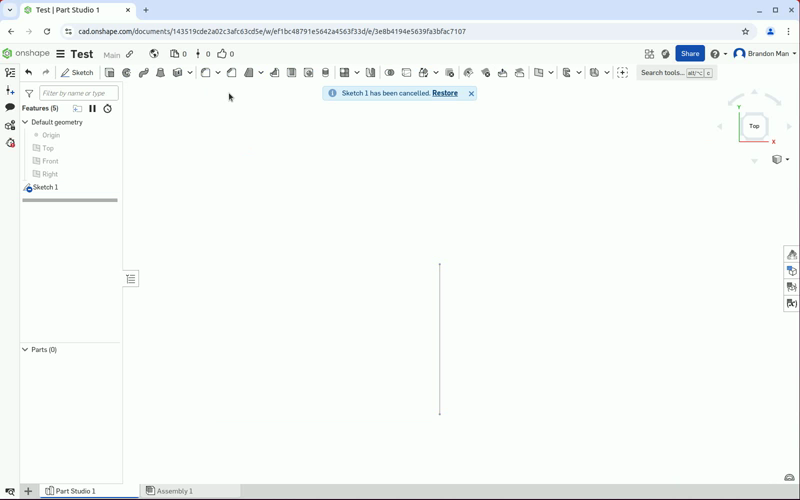
key(shift+s)
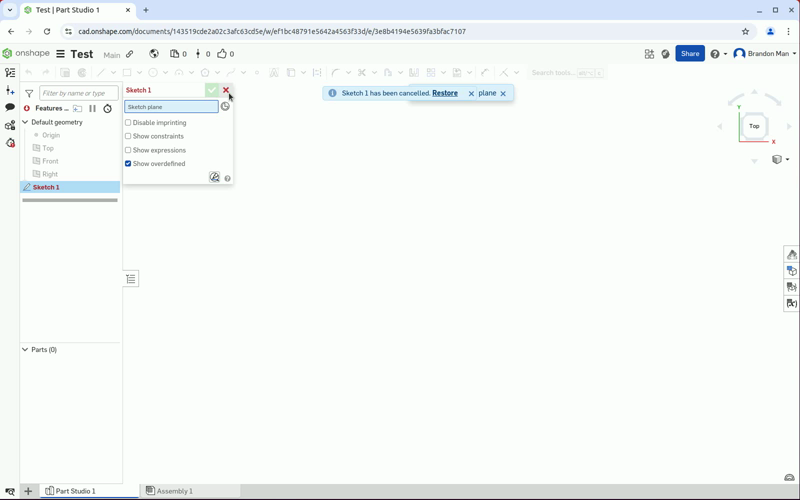
mouse_move(73, 150)
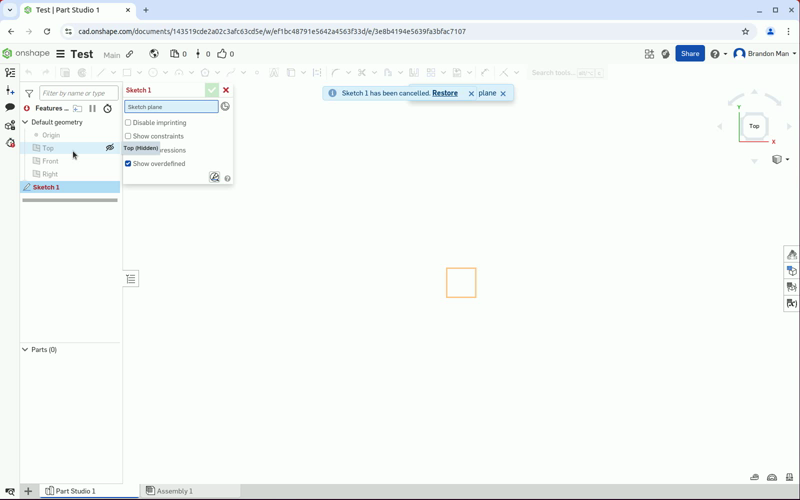
click(73, 150)
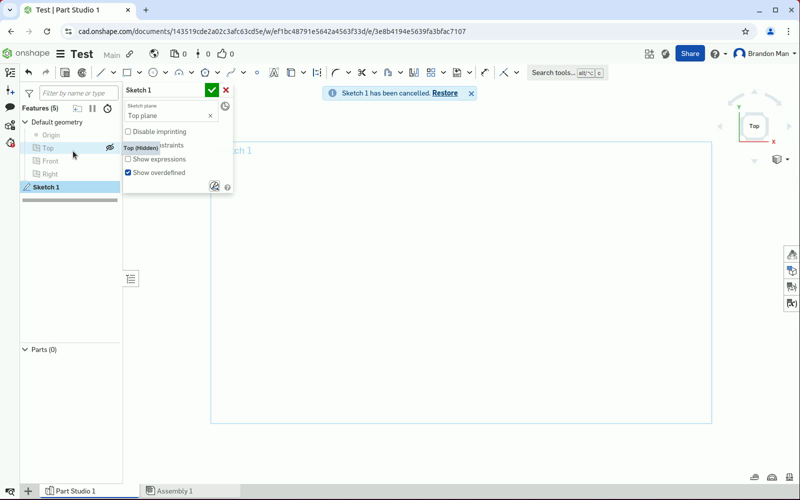
mouse_move(73, 352)
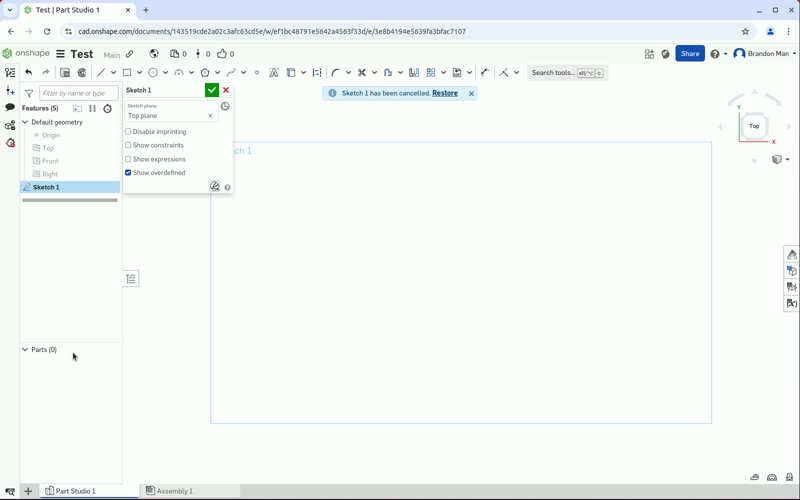
key(y)
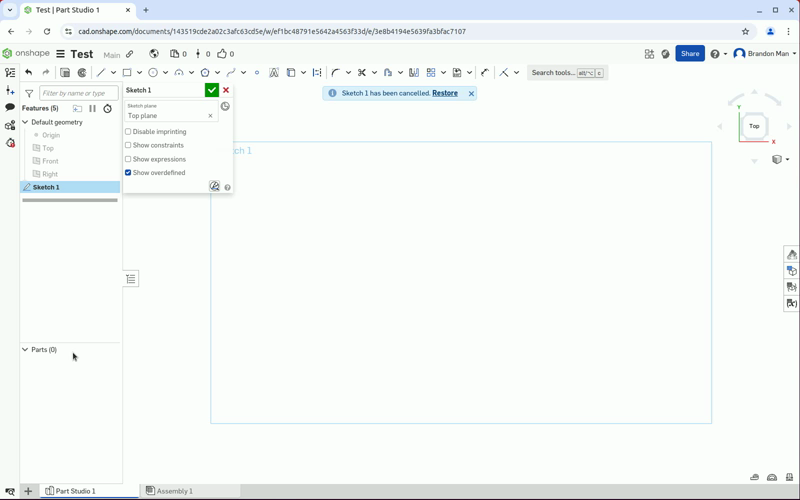
key(l)
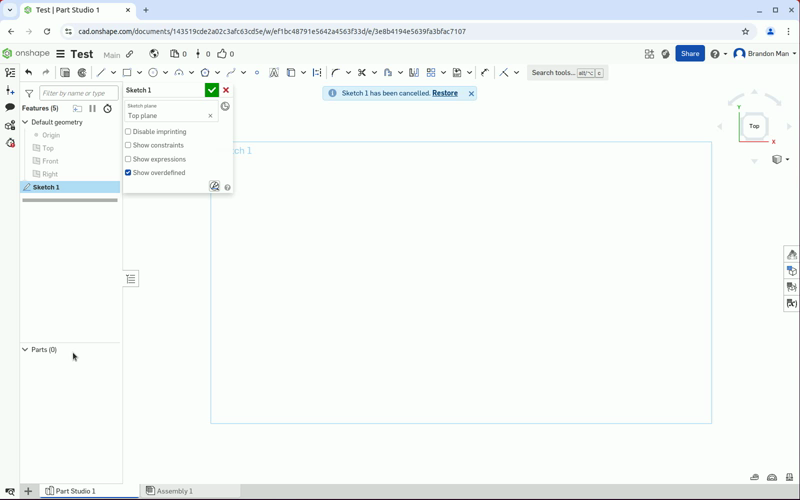
key_down(shift)
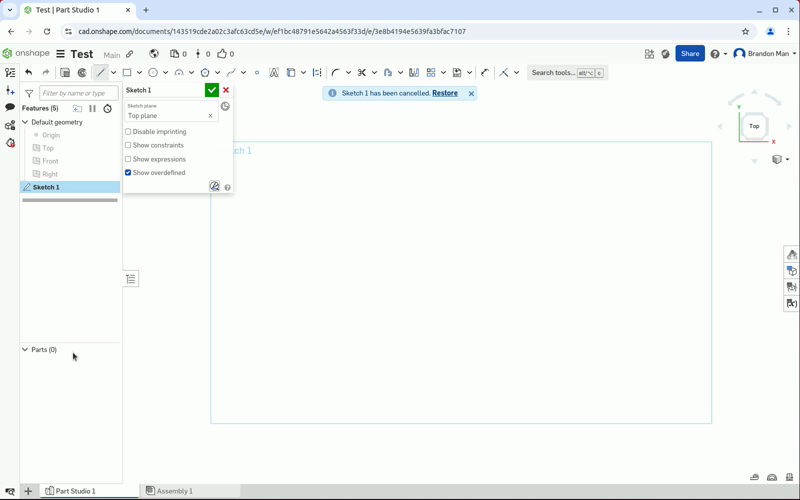
mouse_move(464, 276)
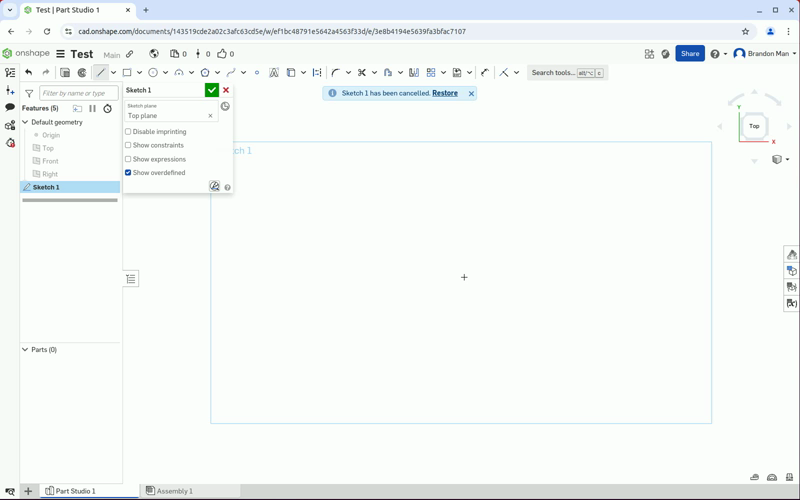
click(464, 276)
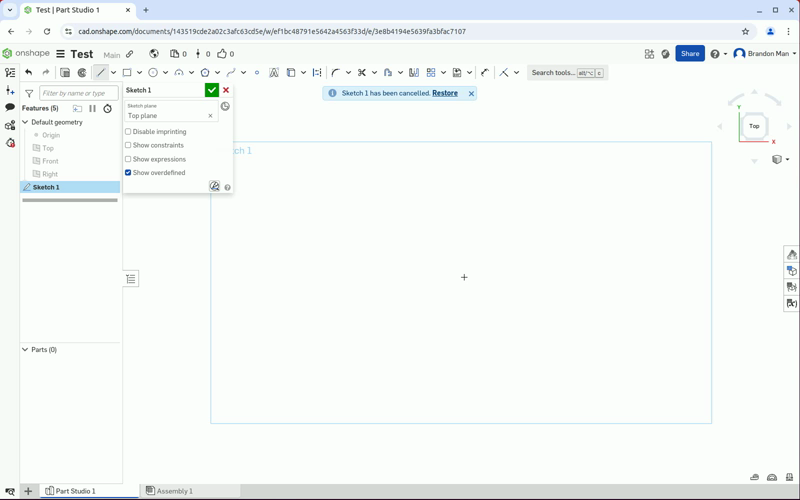
key_up(shift)
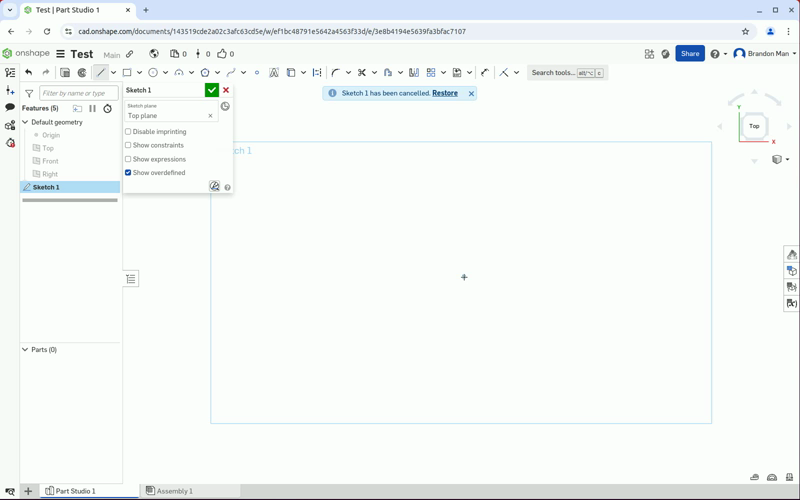
key_down(shift)
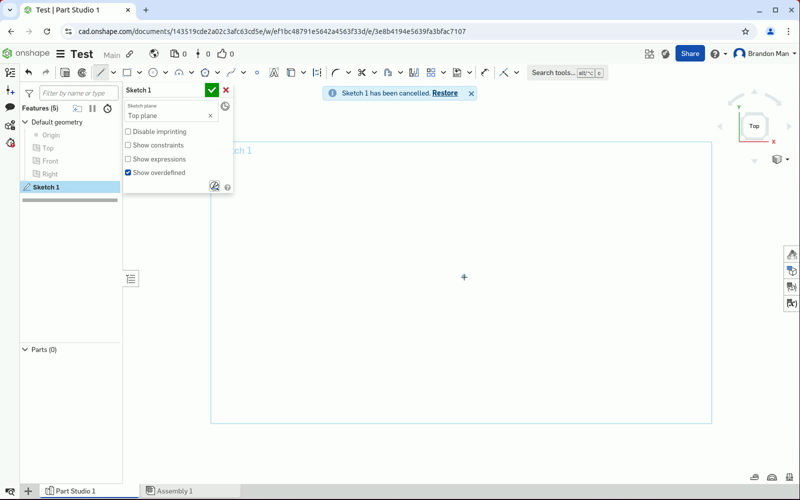
mouse_move(494, 276)
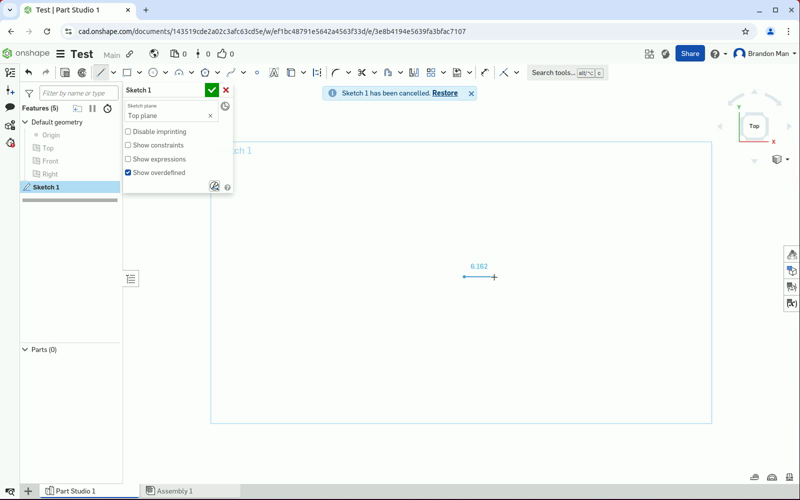
mouse_move(501, 263)
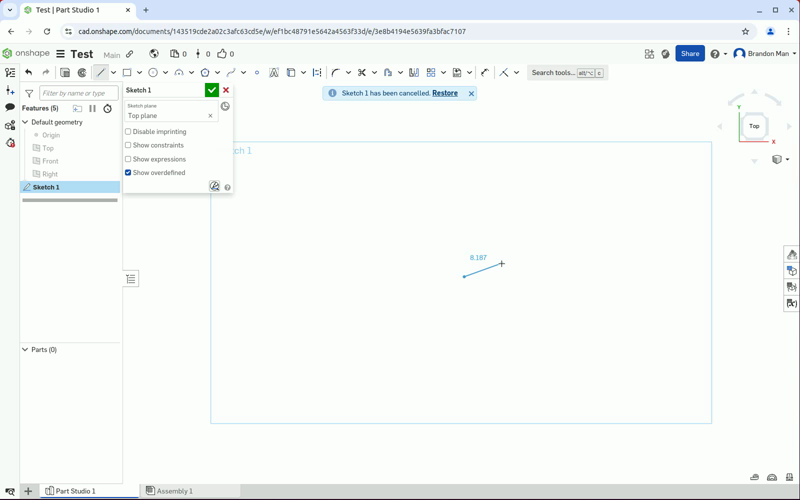
click(501, 263)
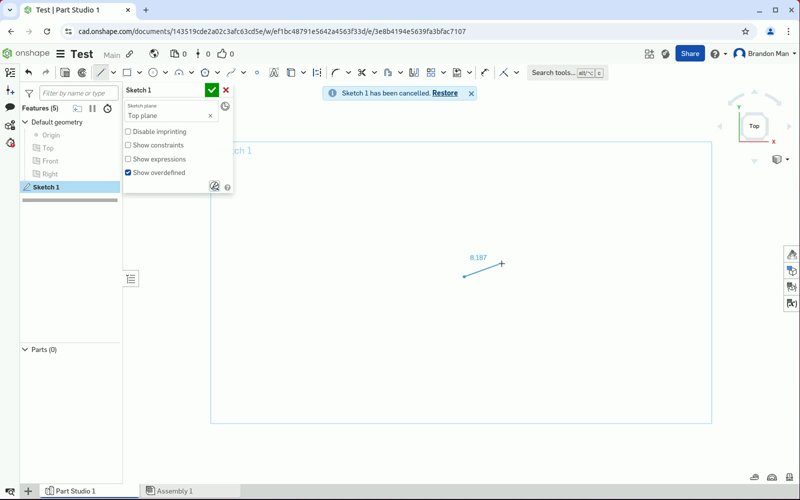
key_up(shift)
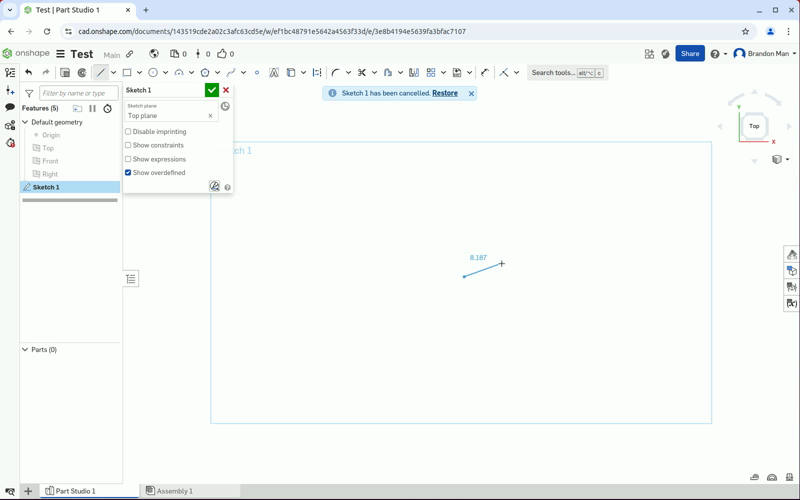
key_down(shift)
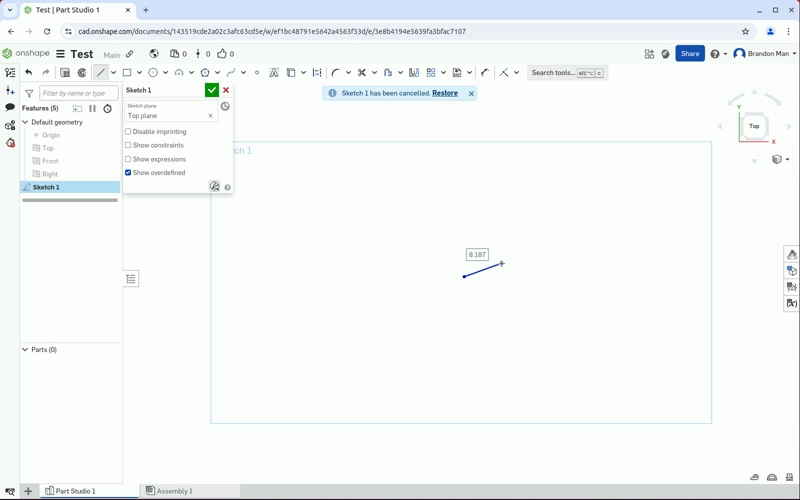
mouse_move(517, 185)
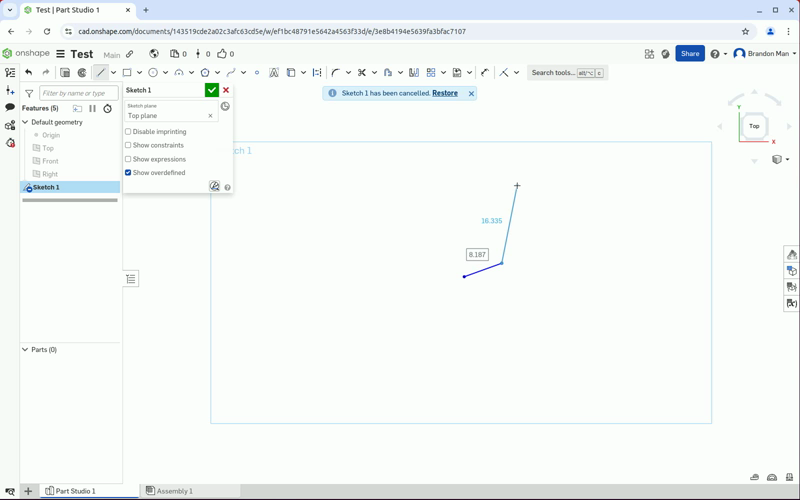
click(517, 185)
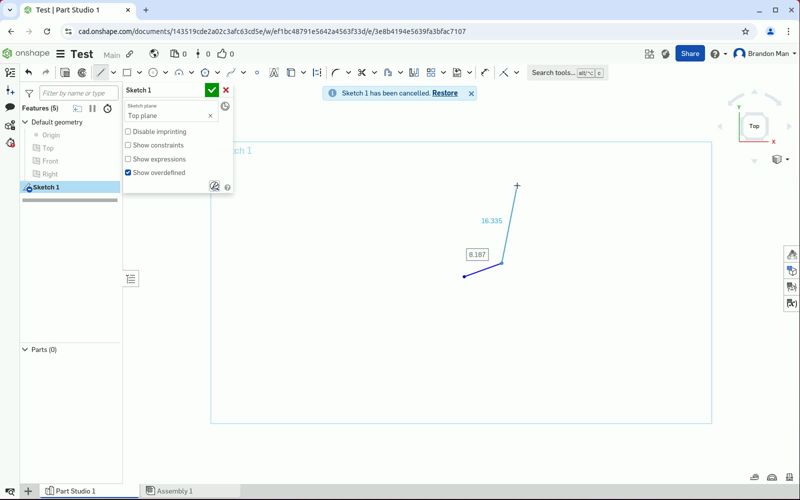
key_up(shift)
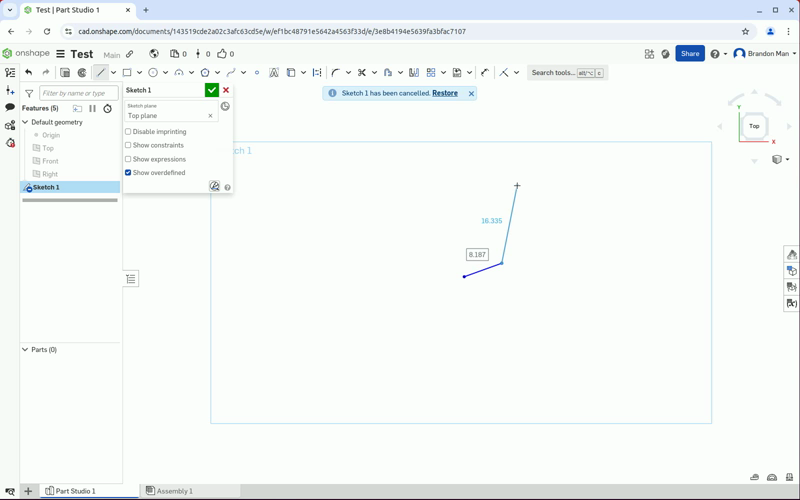
key_down(shift)
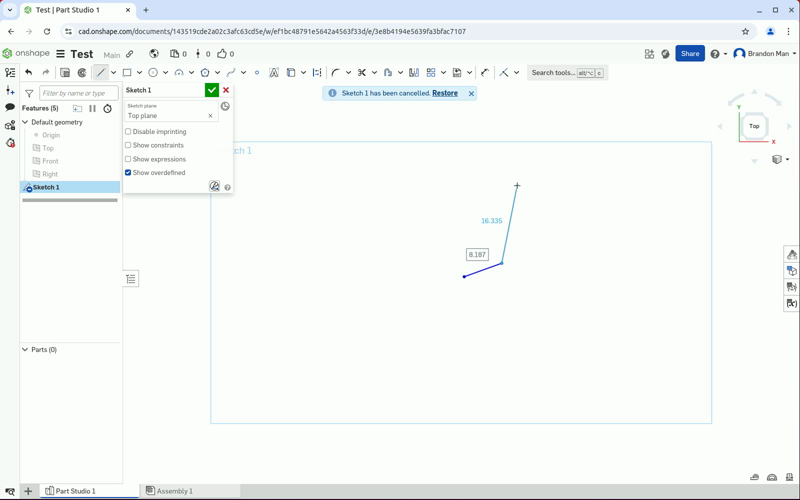
mouse_move(464, 276)
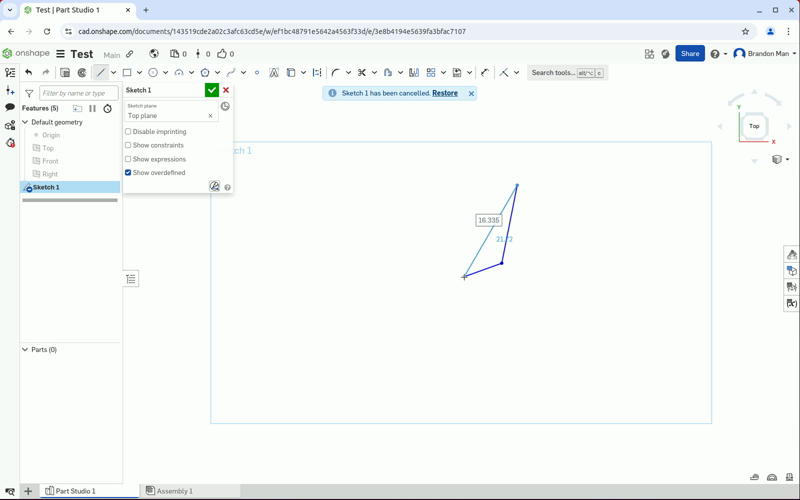
key_up(shift)
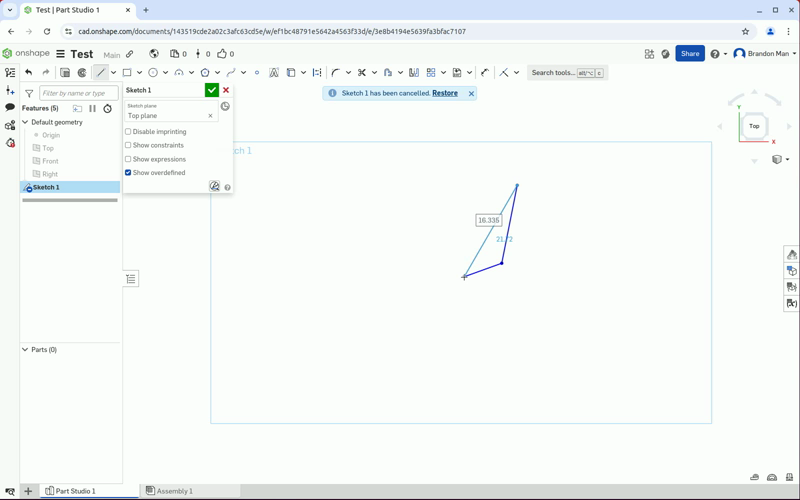
click(464, 276)
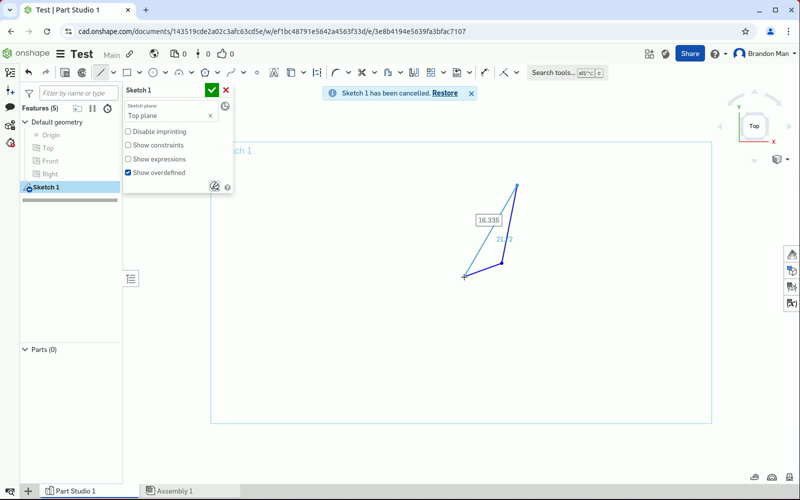
key(esc)
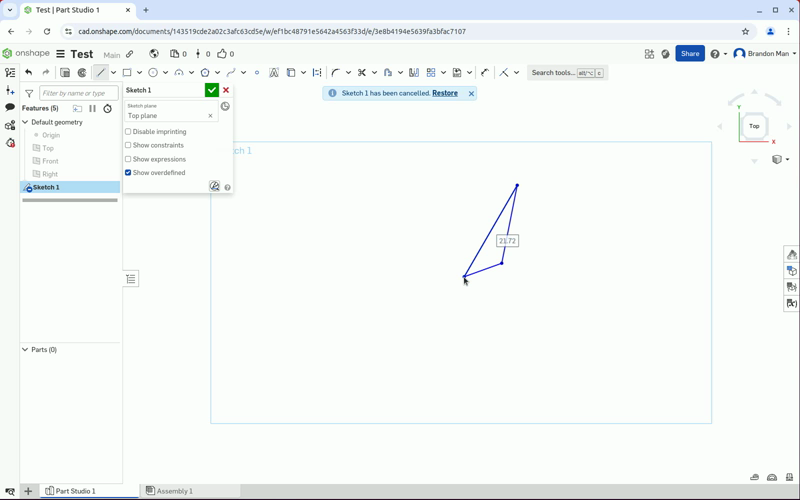
mouse_move(488, 249)
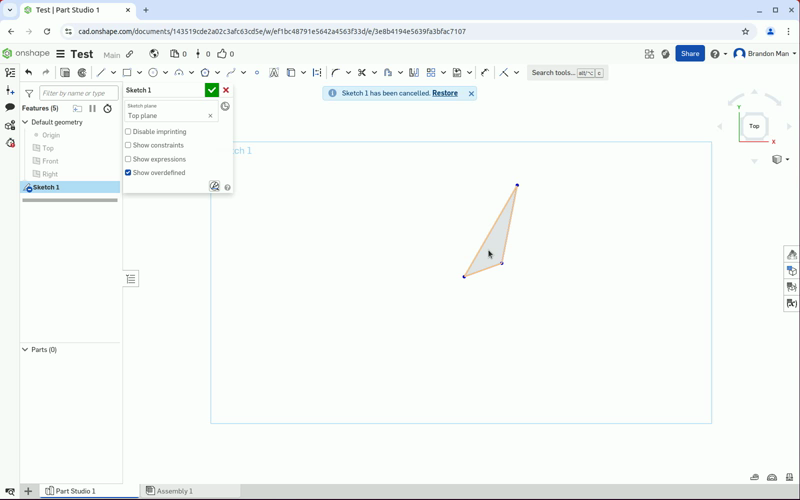
scroll(6)
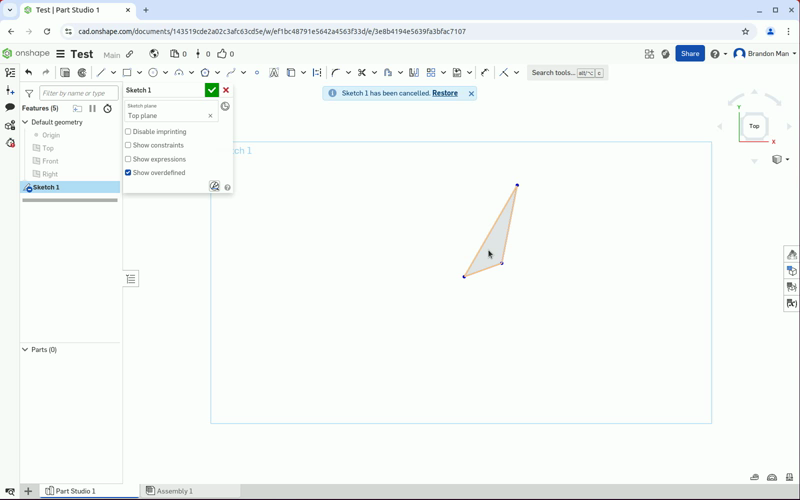
scroll(6)
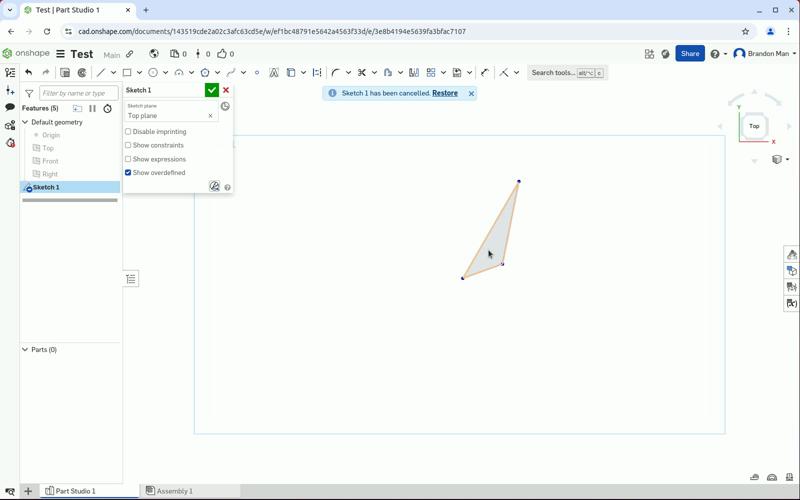
scroll(6)
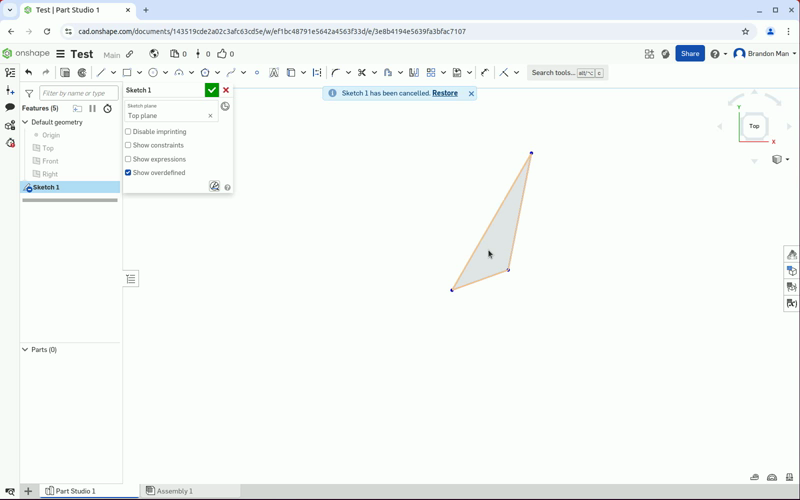
scroll(6)
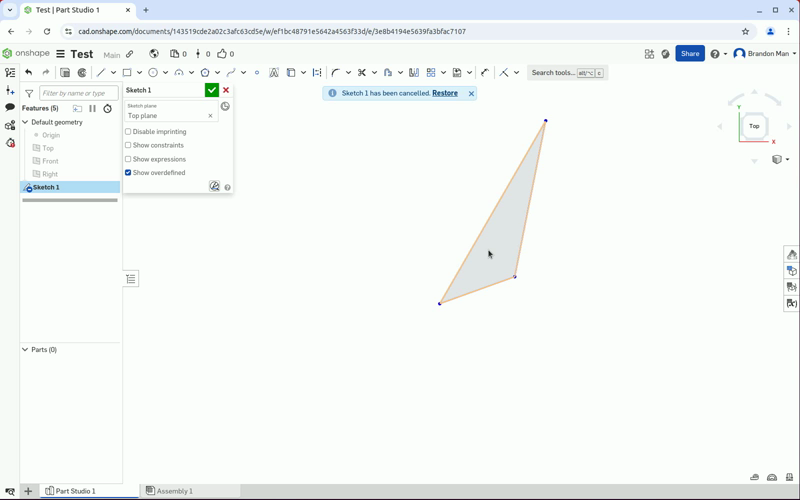
scroll(6)
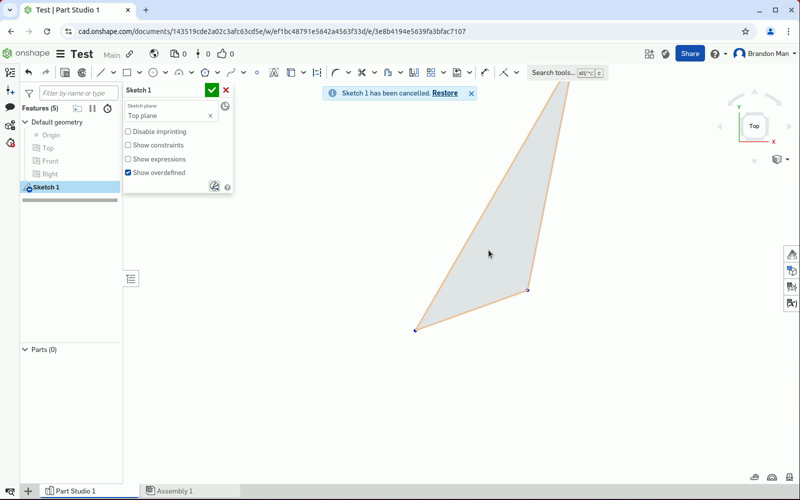
scroll(6)
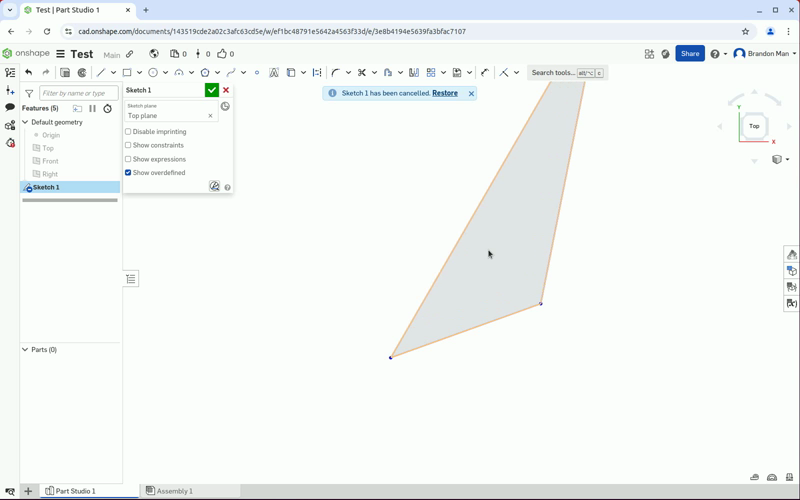
scroll(6)
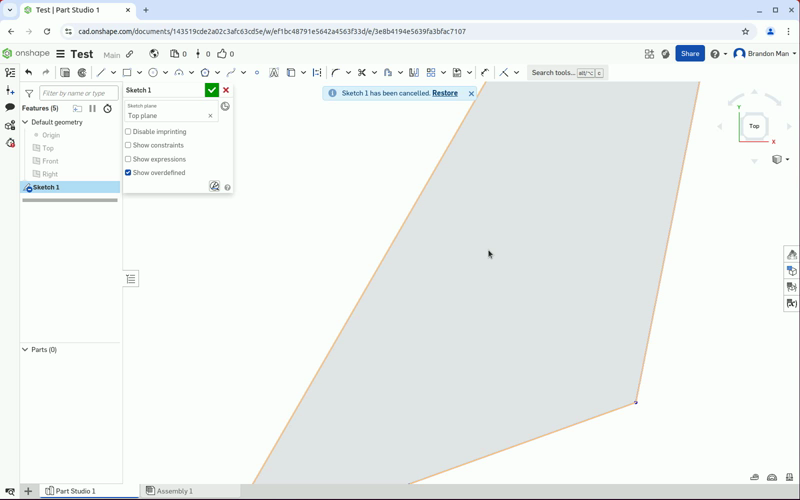
click(488, 249)
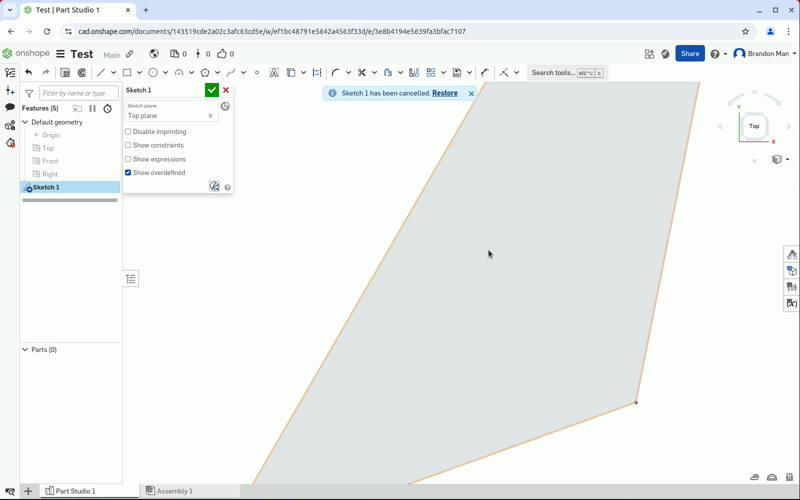
scroll(-6)
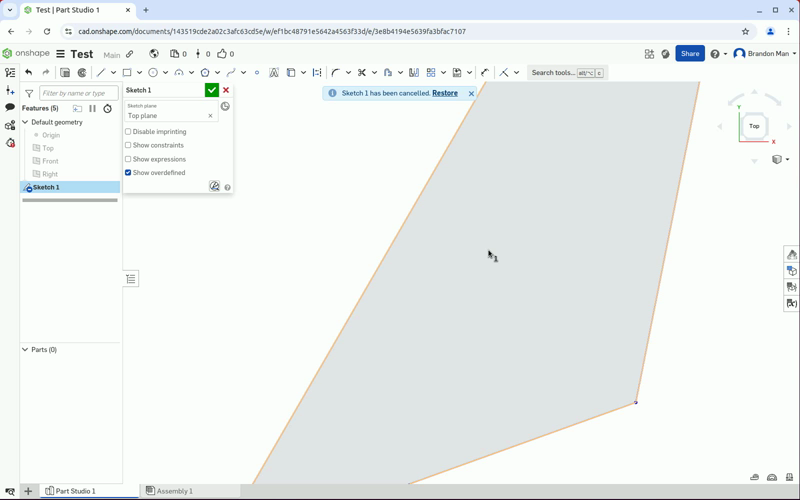
scroll(-6)
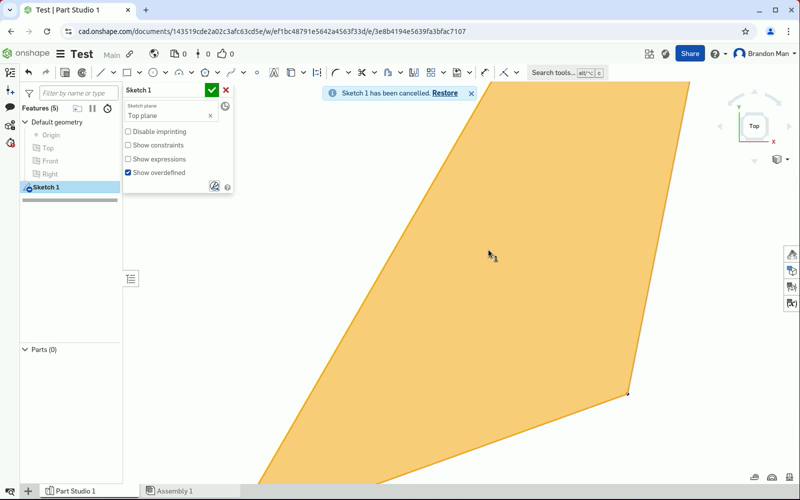
scroll(-6)
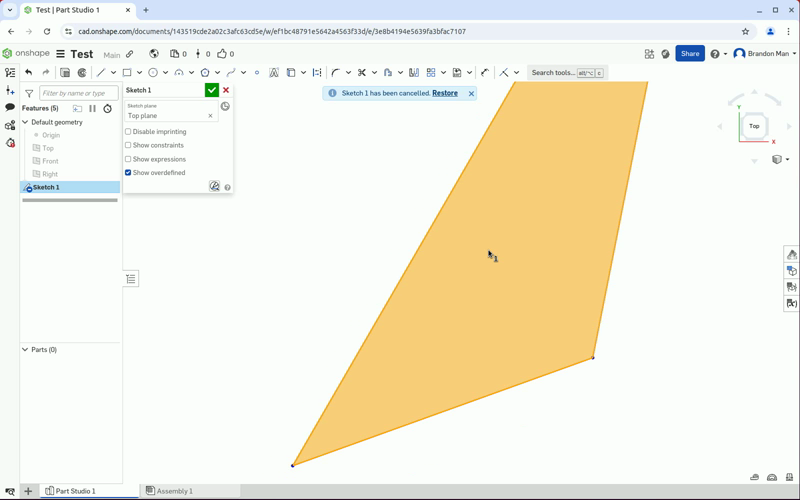
scroll(-6)
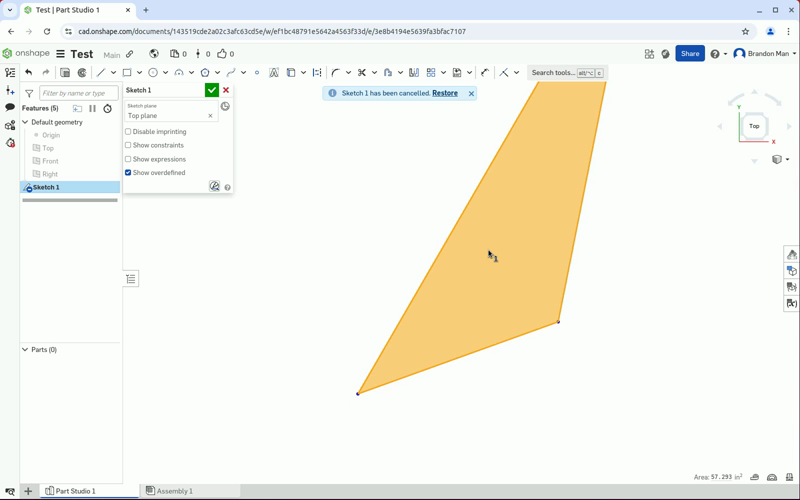
scroll(-6)
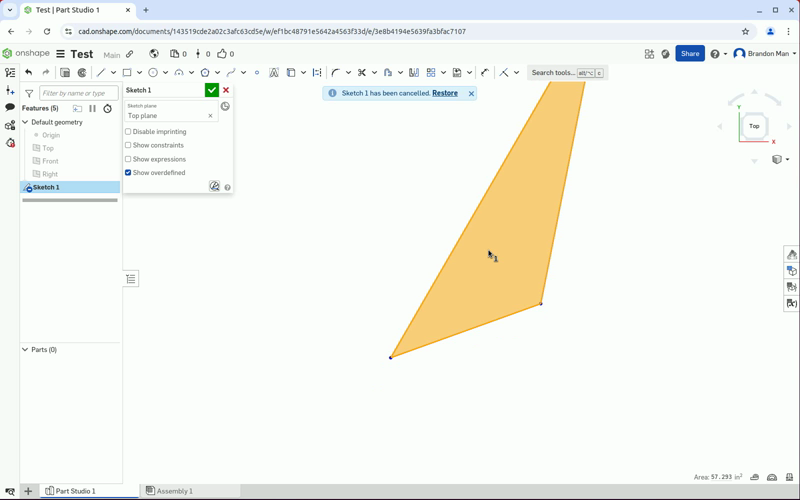
scroll(-6)
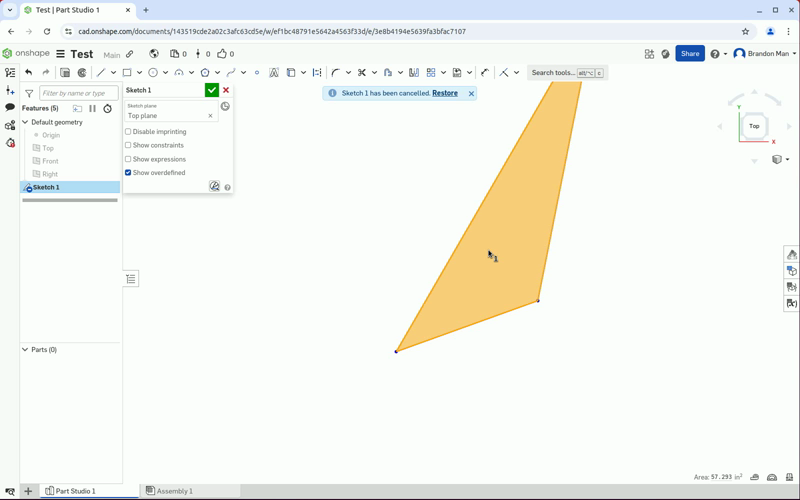
scroll(-6)
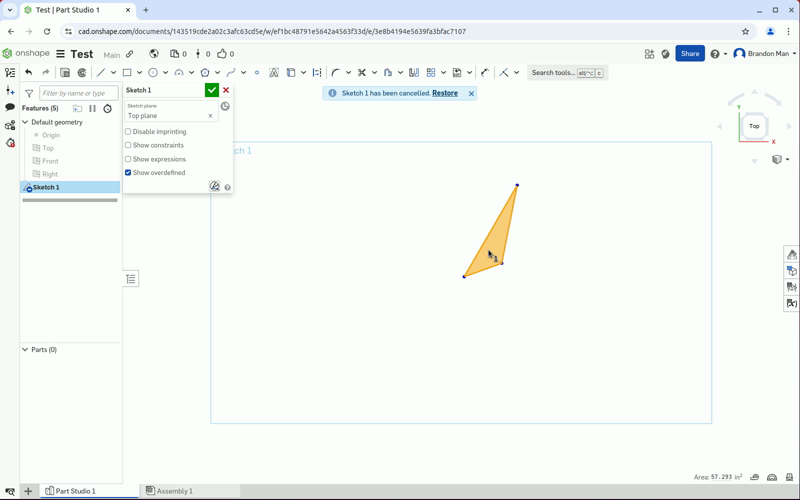
mouse_move(73, 352)
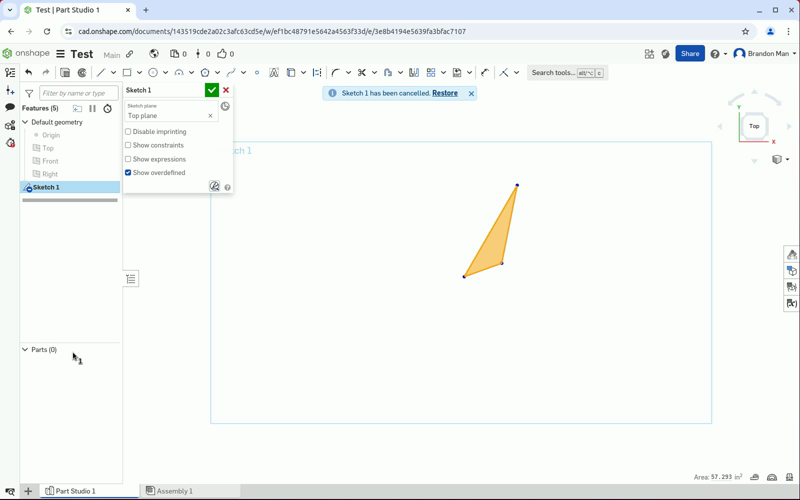
key(shift+y)
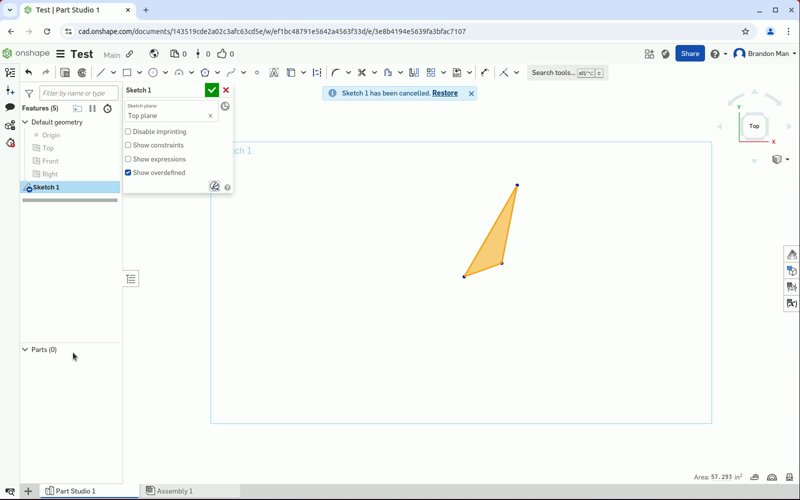
key(shift+e)
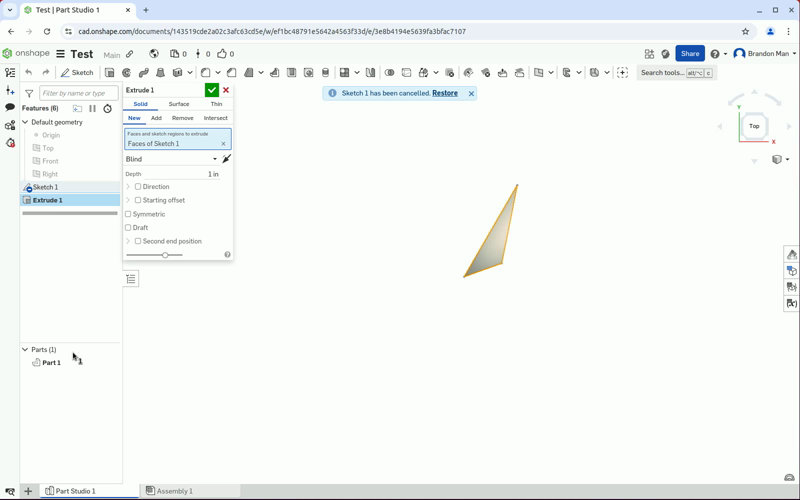
mouse_move(143, 106)
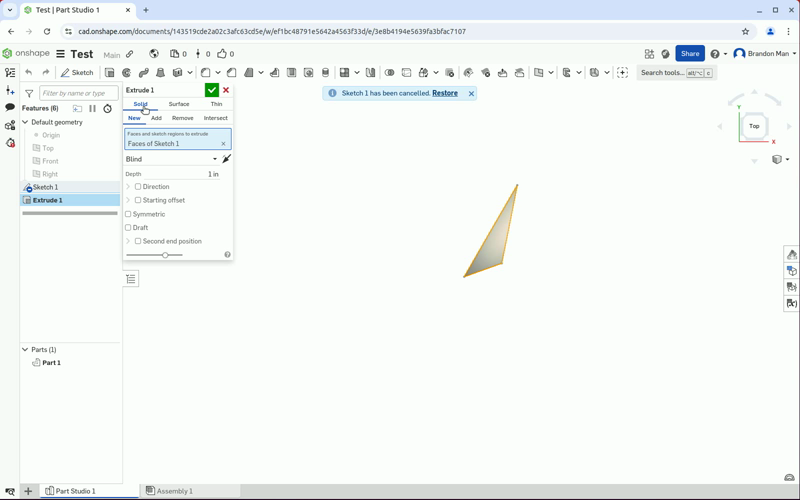
click(143, 106)
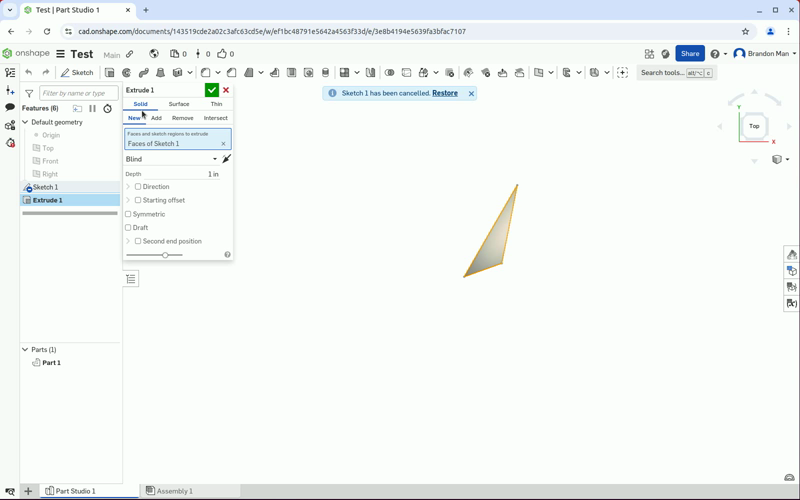
mouse_move(137, 120)
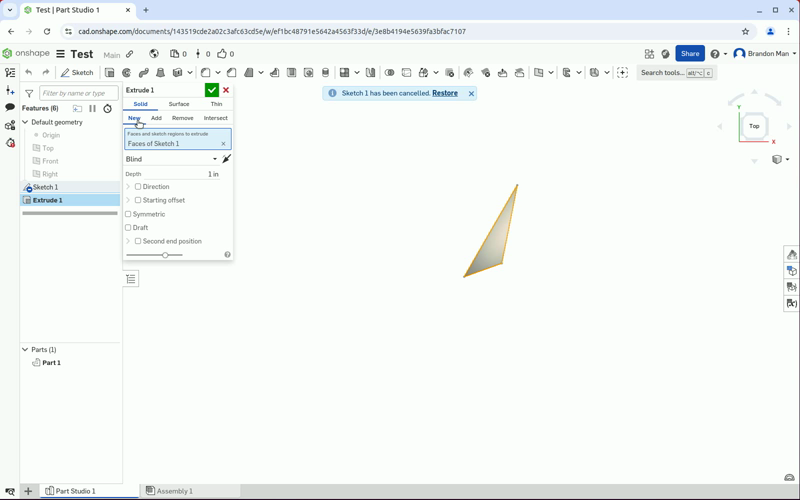
click(137, 120)
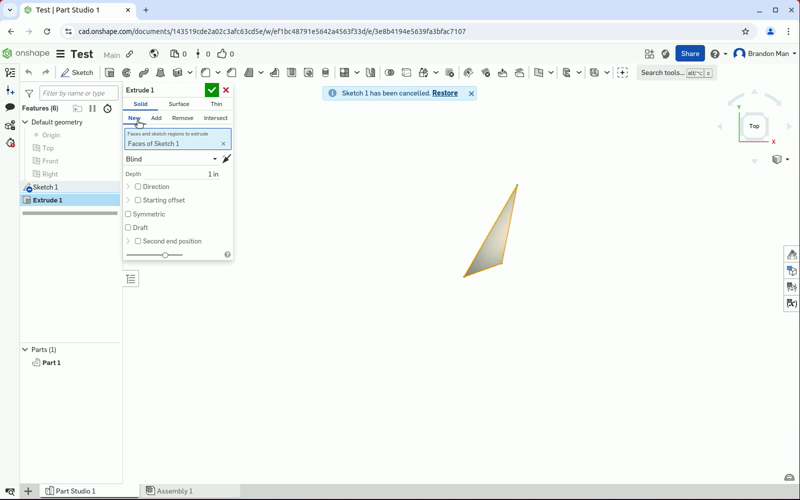
key(tab, 4)
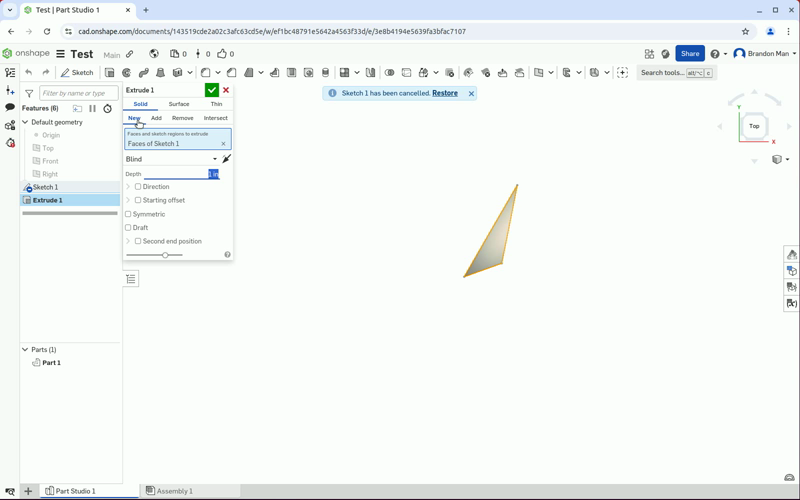
text(23.108)
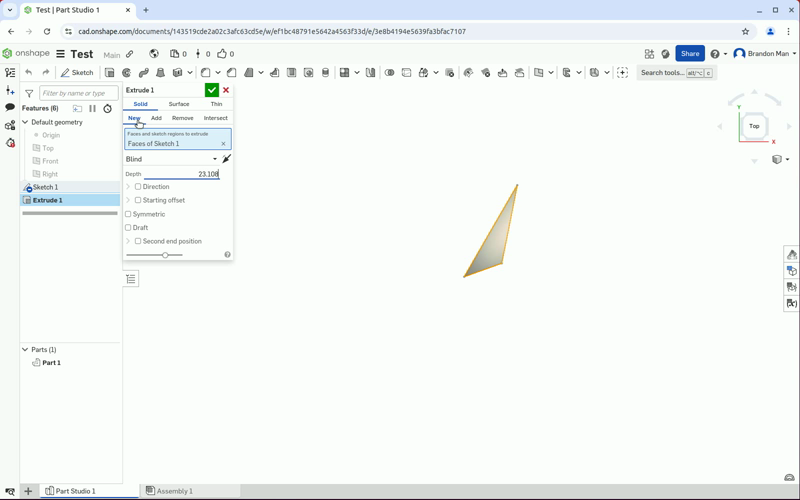
key(enter)
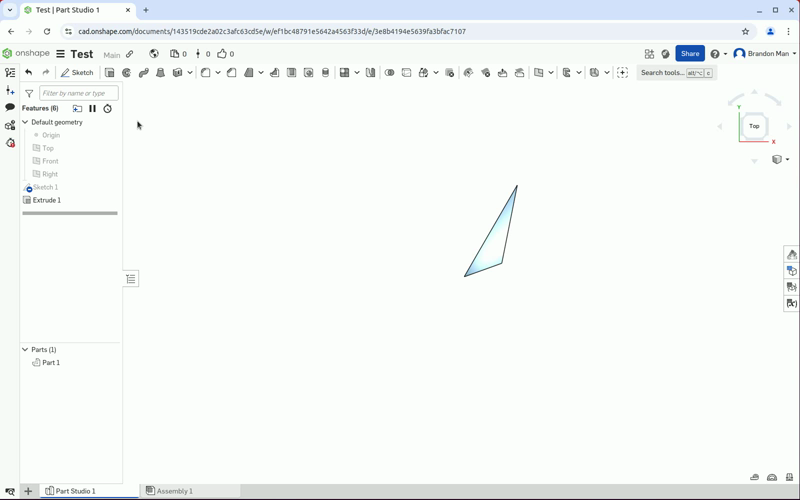
key(shift+h)
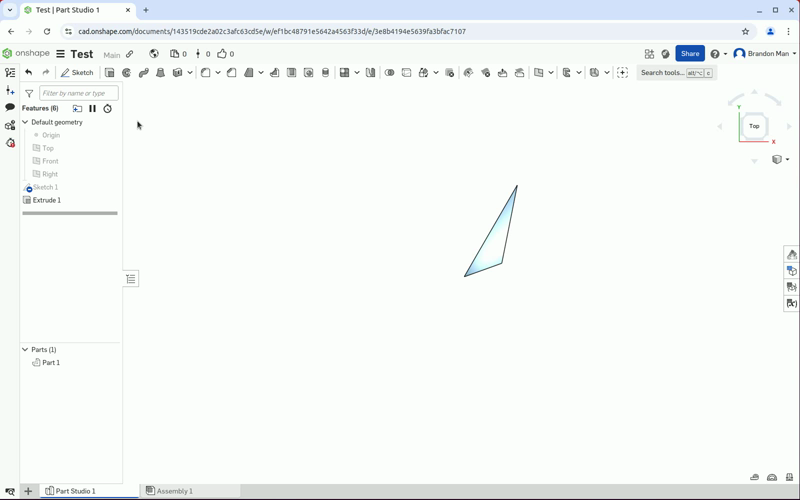
key(shift+h)
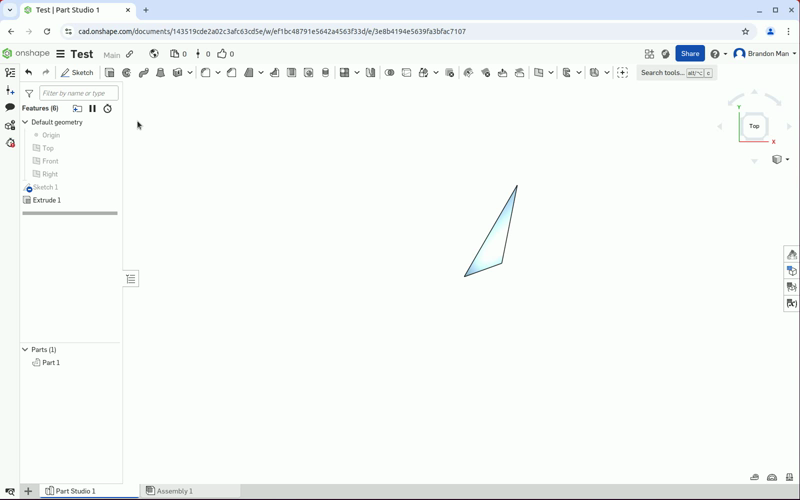
mouse_move(73, 189)
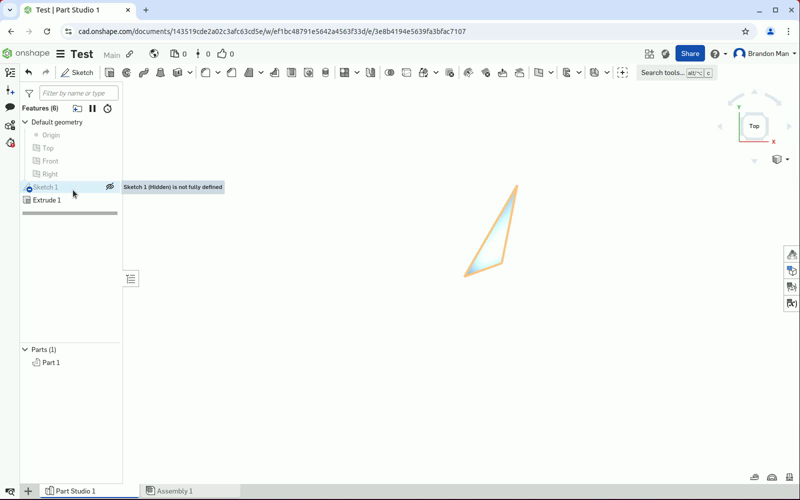
click(73, 189)
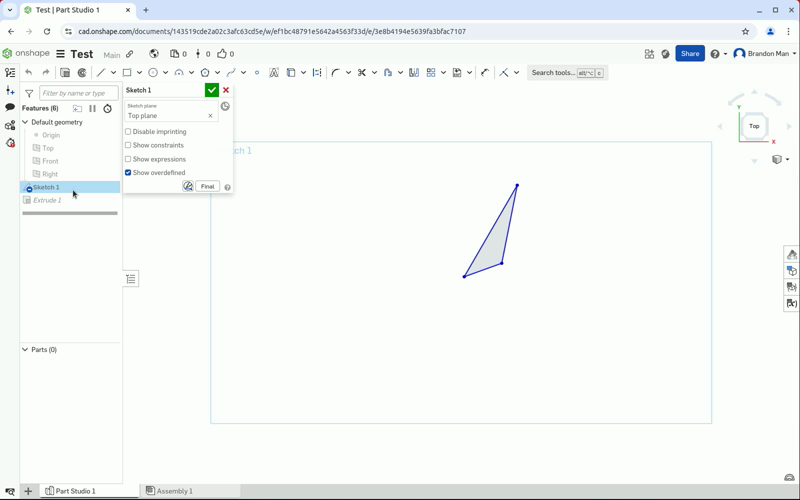
mouse_move(229, 92)
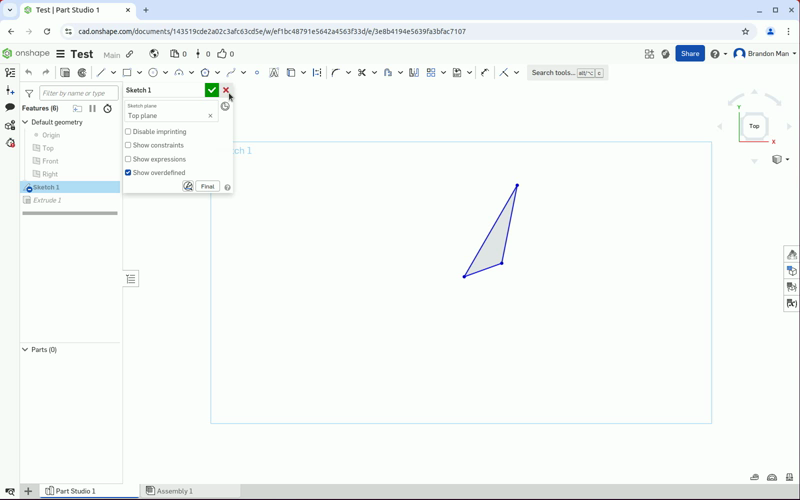
click(229, 92)
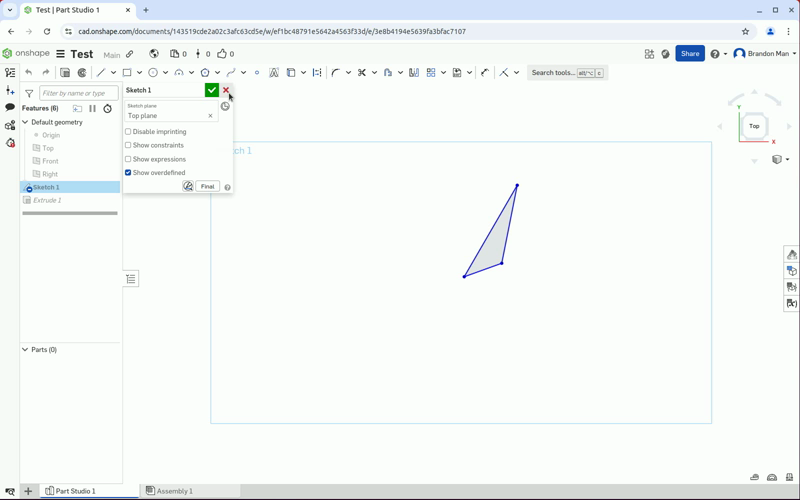
key(shift+s)
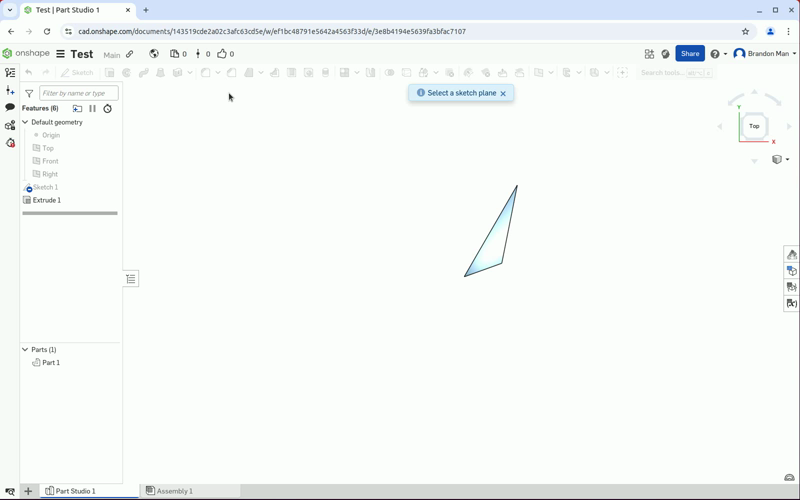
mouse_move(73, 150)
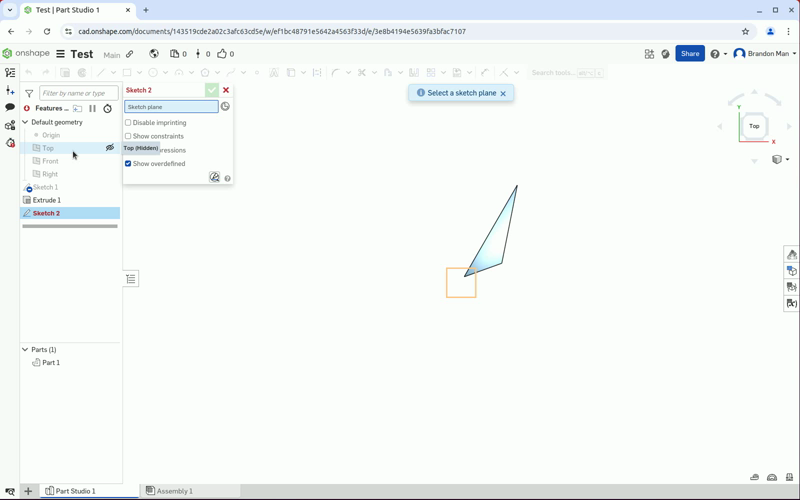
click(73, 150)
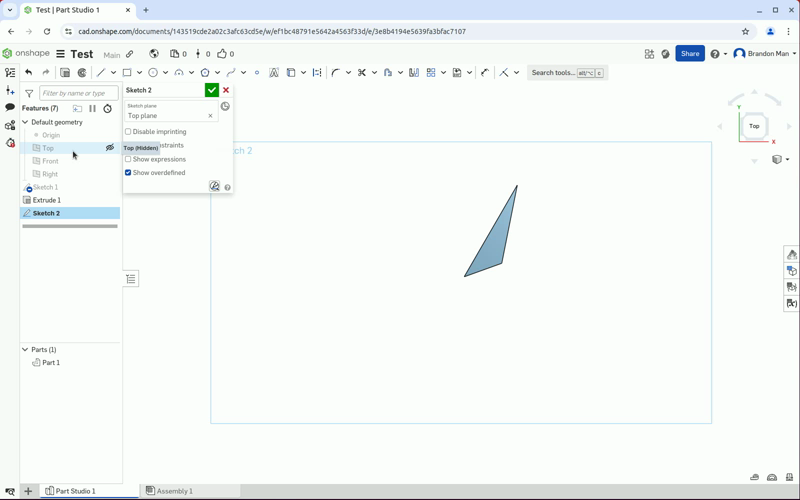
mouse_move(73, 352)
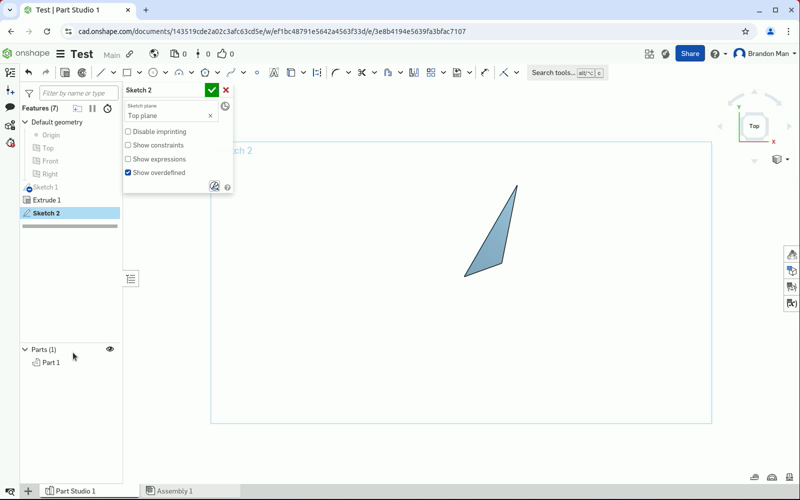
key(y)
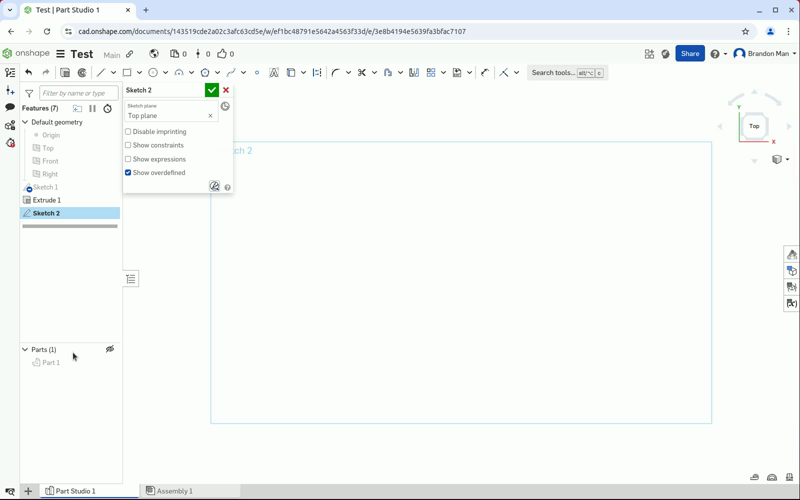
key(l)
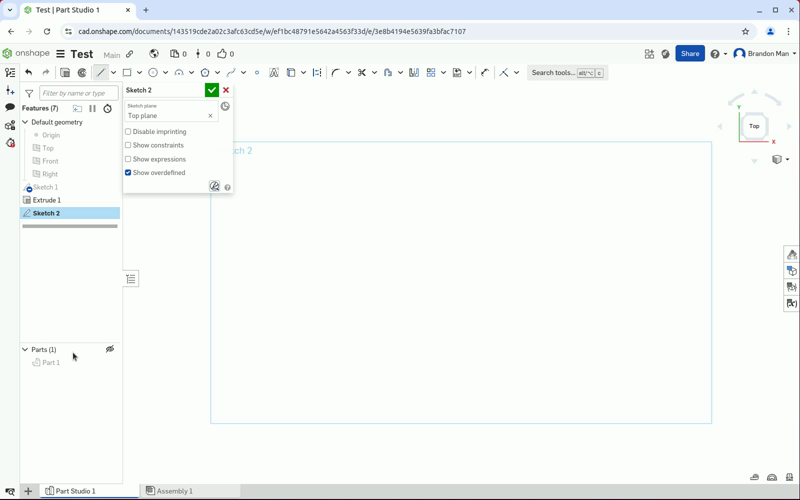
key_down(shift)
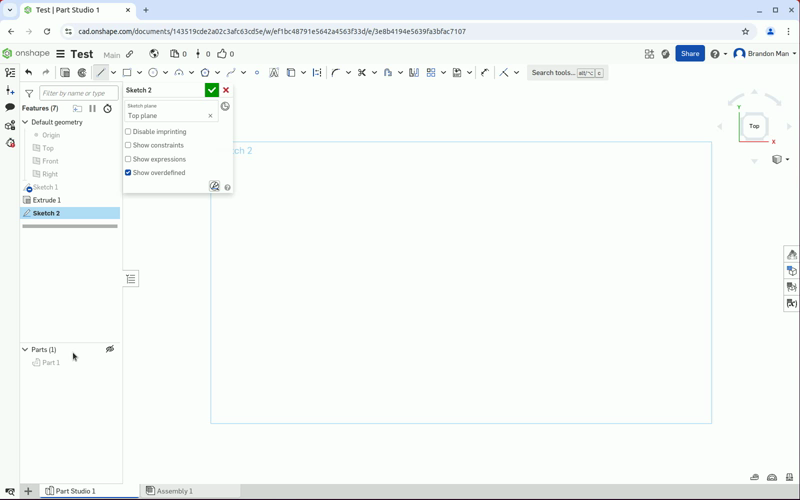
mouse_move(512, 230)
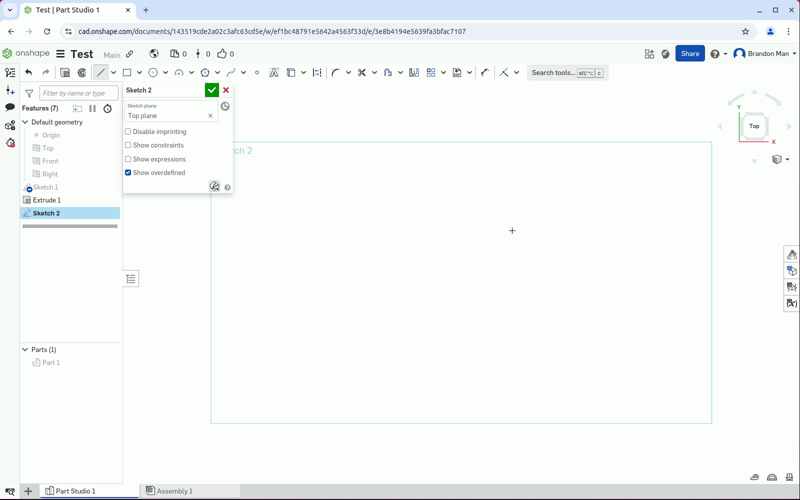
click(512, 230)
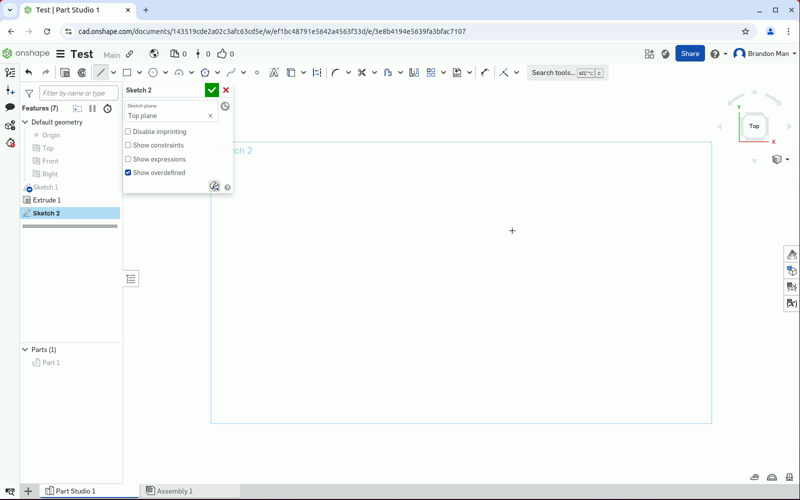
key_up(shift)
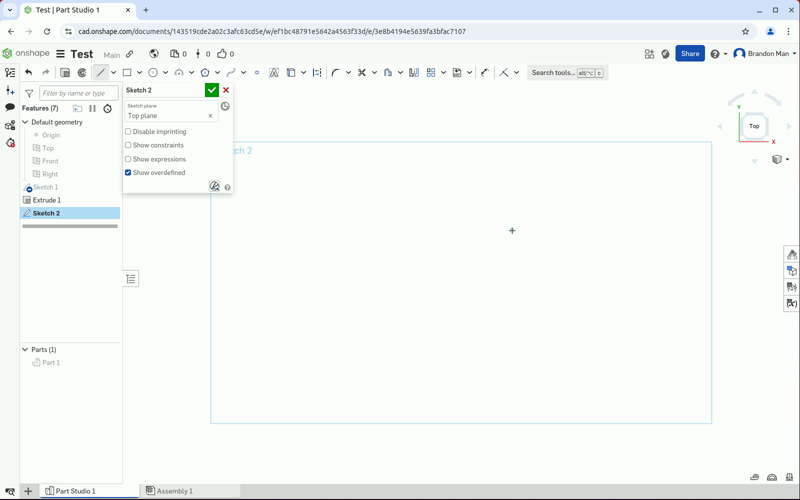
key_down(shift)
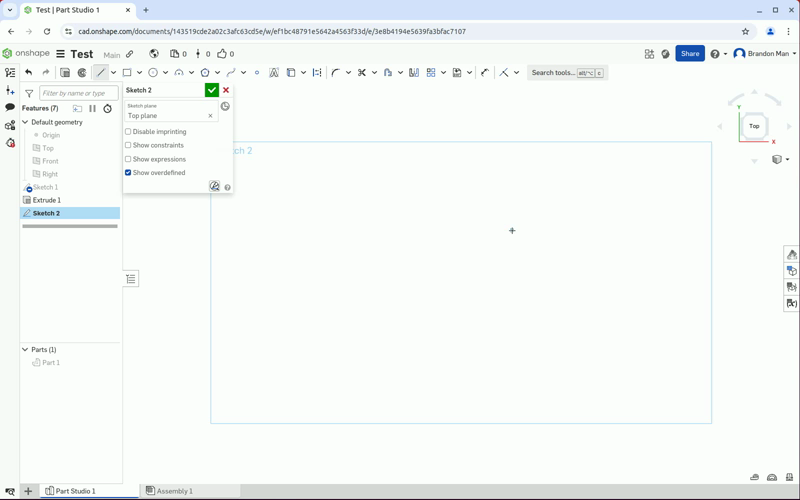
mouse_move(573, 283)
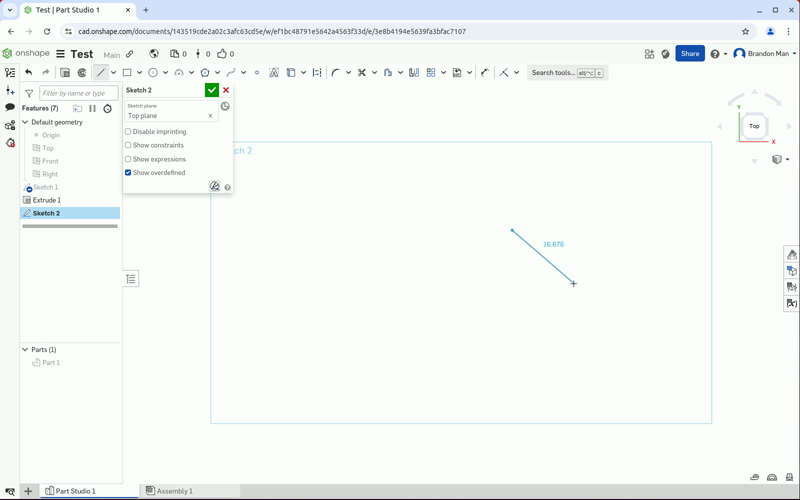
click(573, 283)
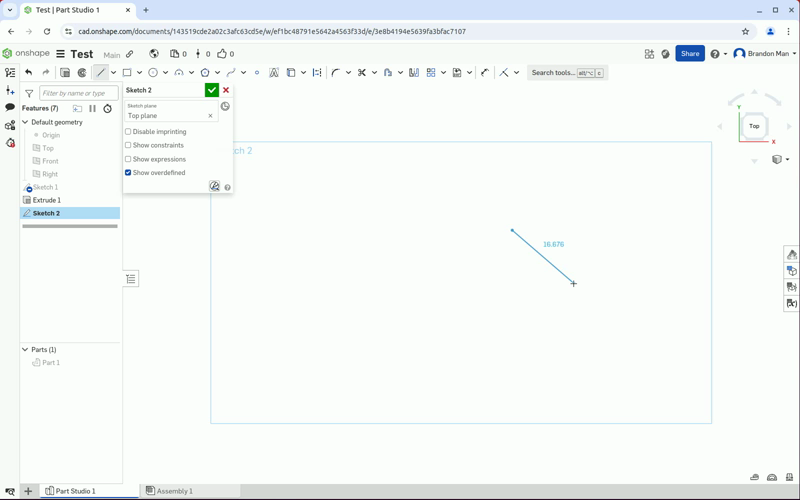
key_up(shift)
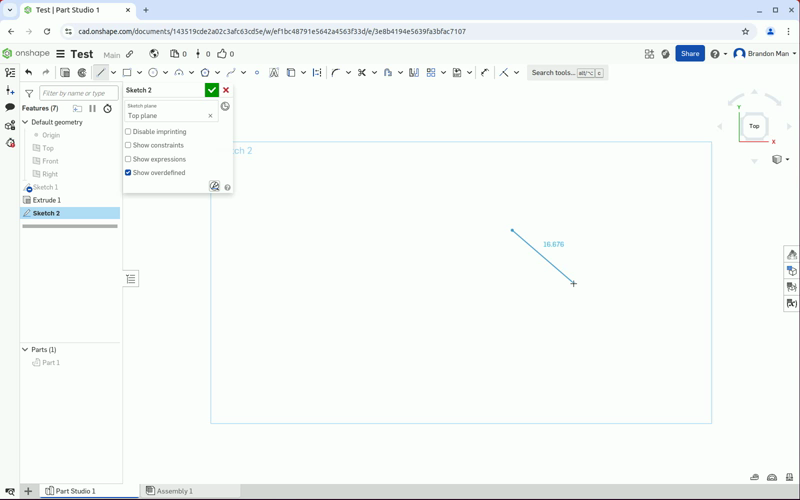
key_down(shift)
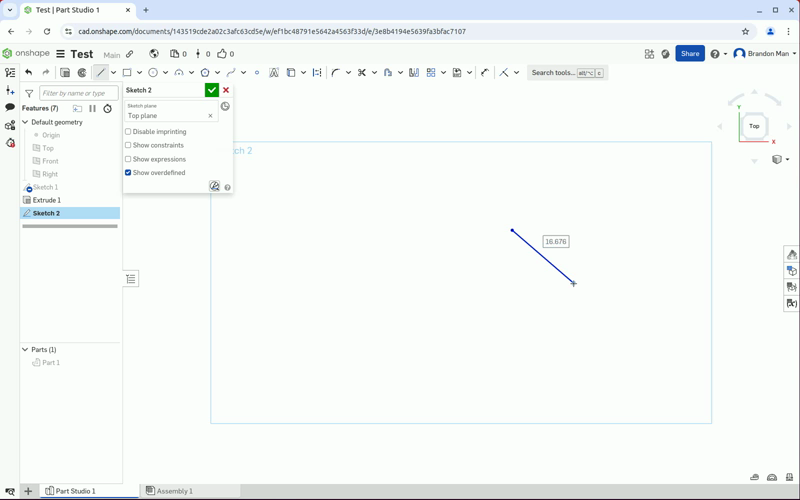
mouse_move(520, 189)
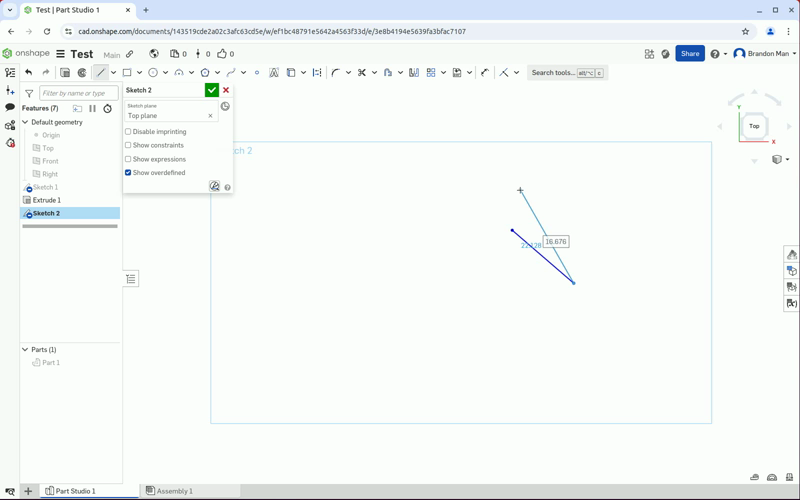
click(520, 189)
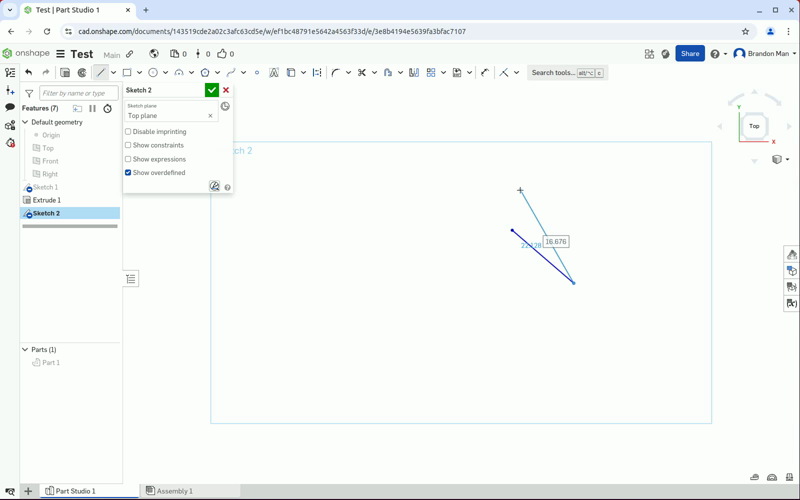
key_up(shift)
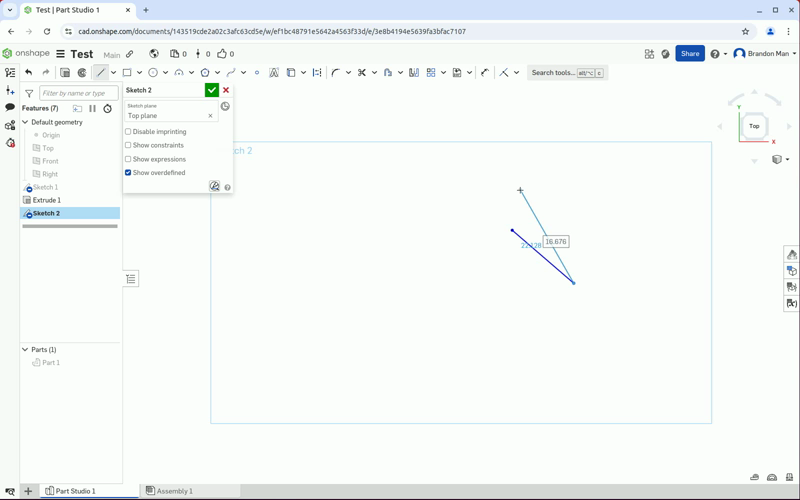
mouse_move(550, 189)
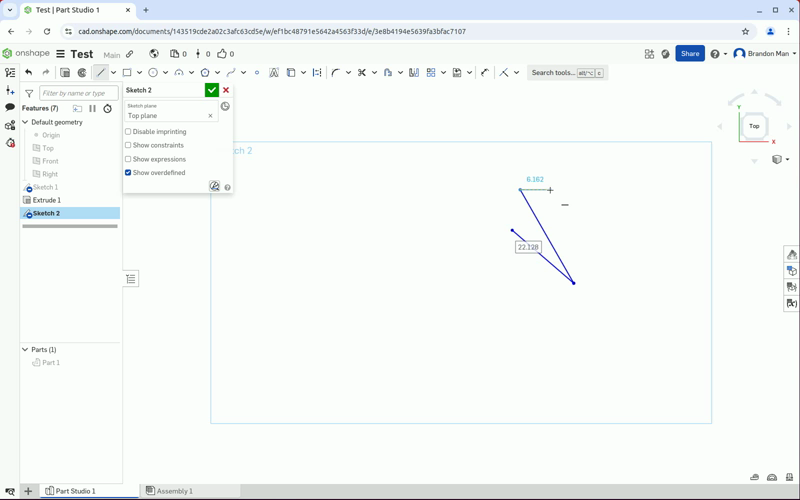
key_down(shift)
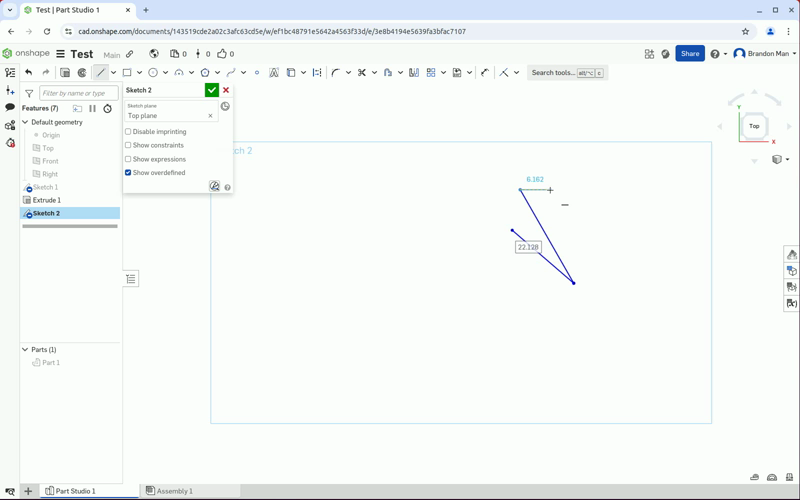
mouse_move(512, 230)
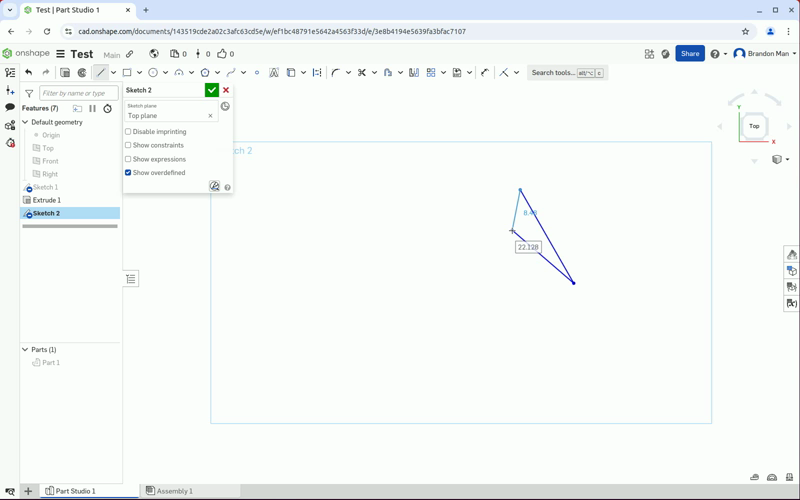
key_up(shift)
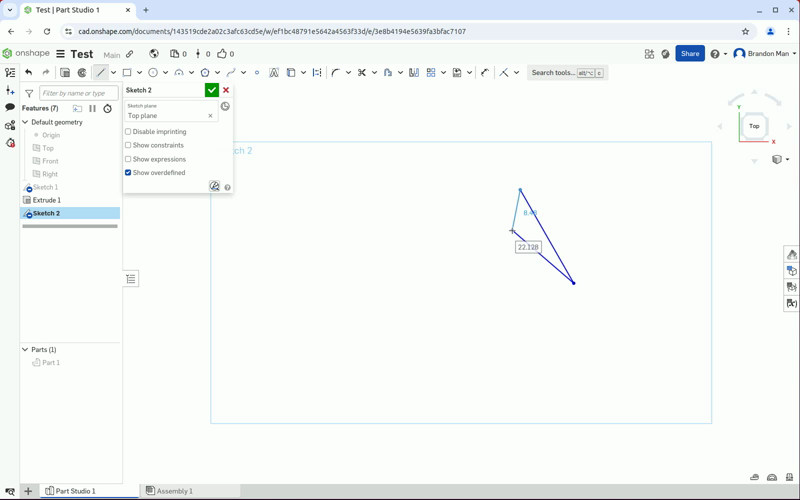
click(512, 230)
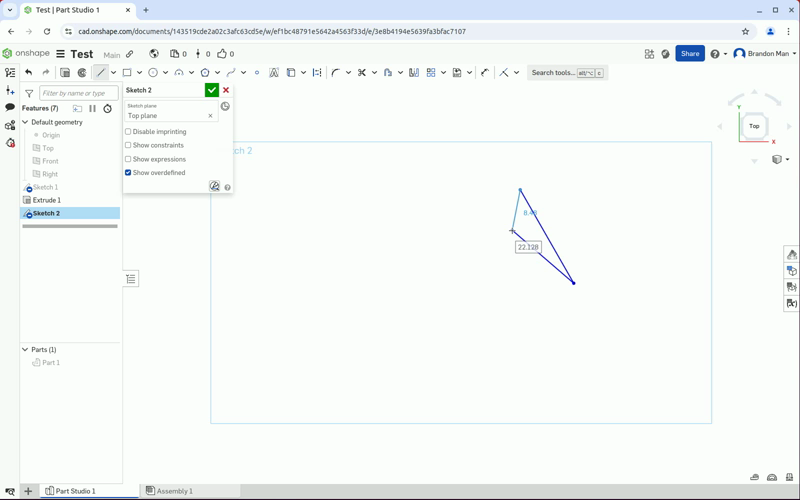
key(esc)
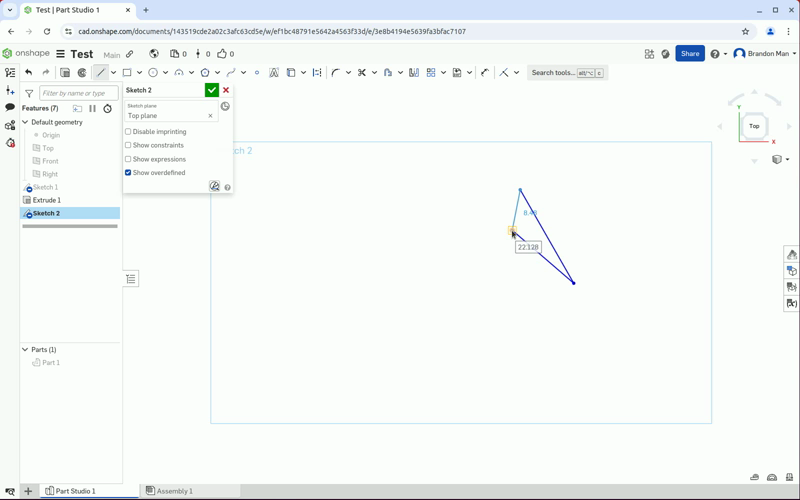
mouse_move(532, 238)
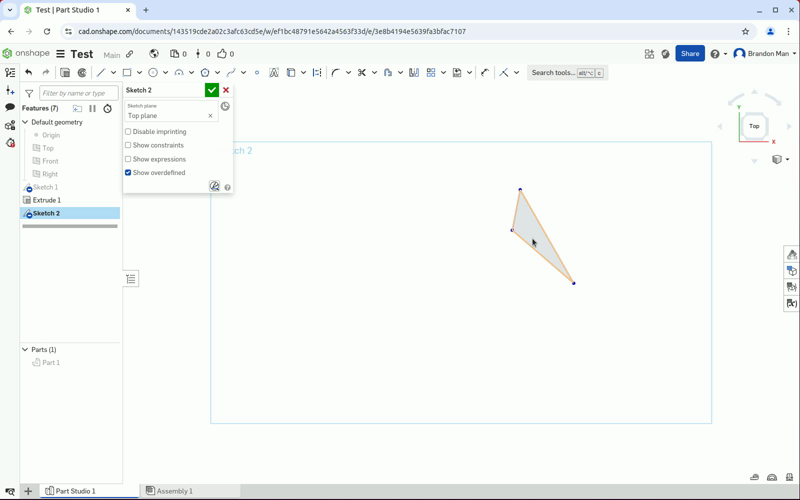
scroll(6)
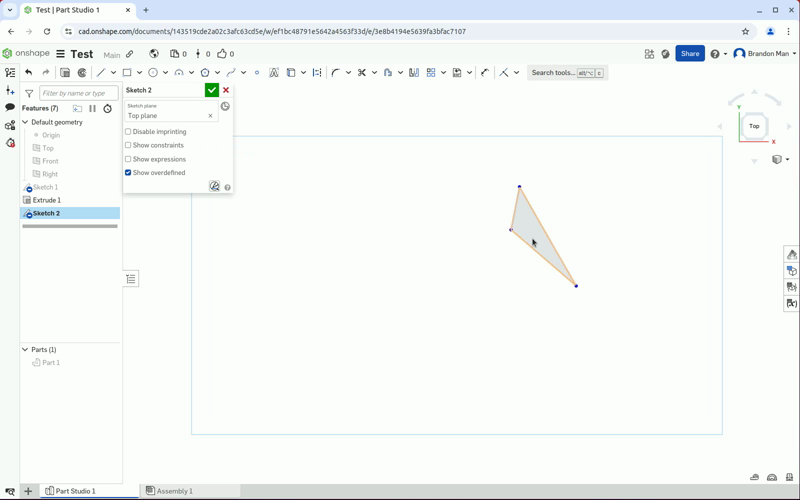
scroll(6)
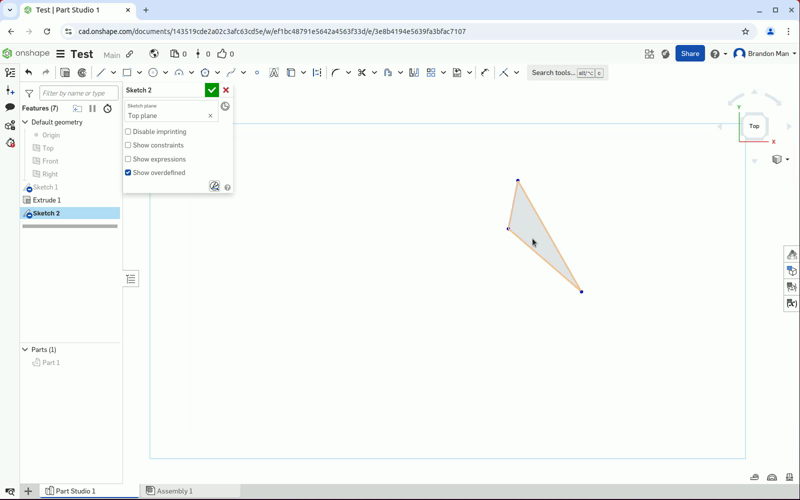
scroll(6)
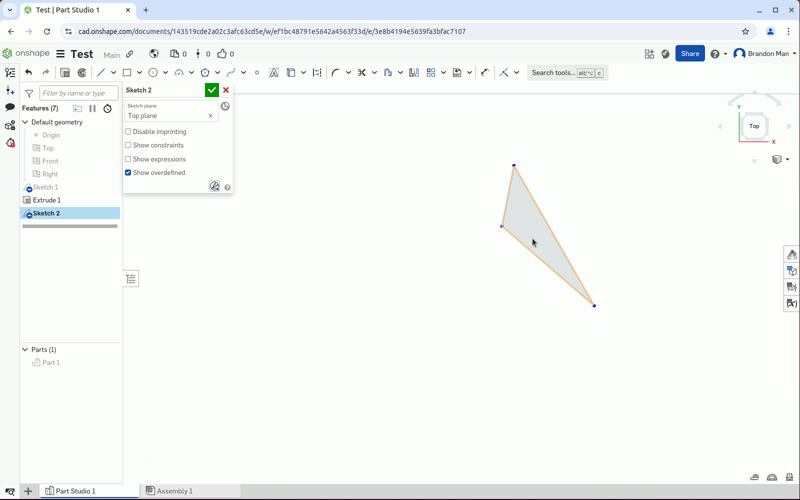
scroll(6)
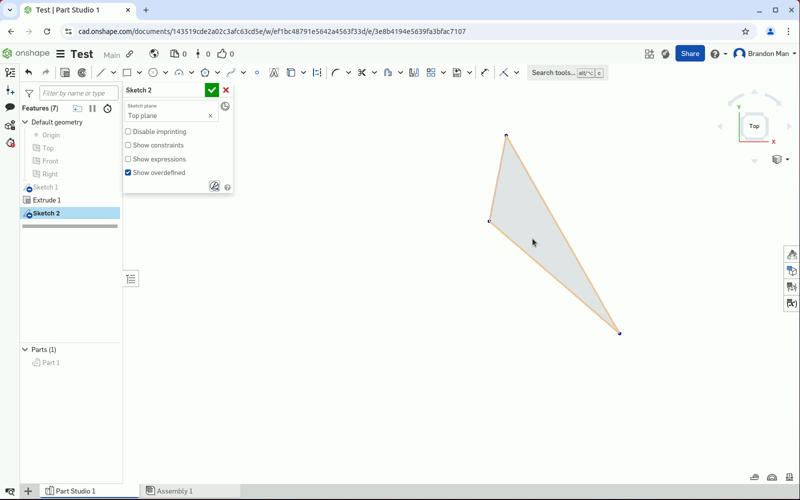
scroll(6)
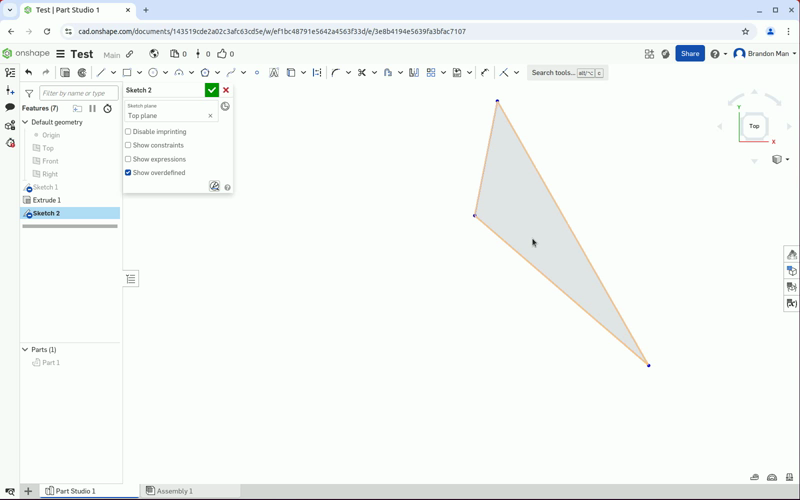
scroll(6)
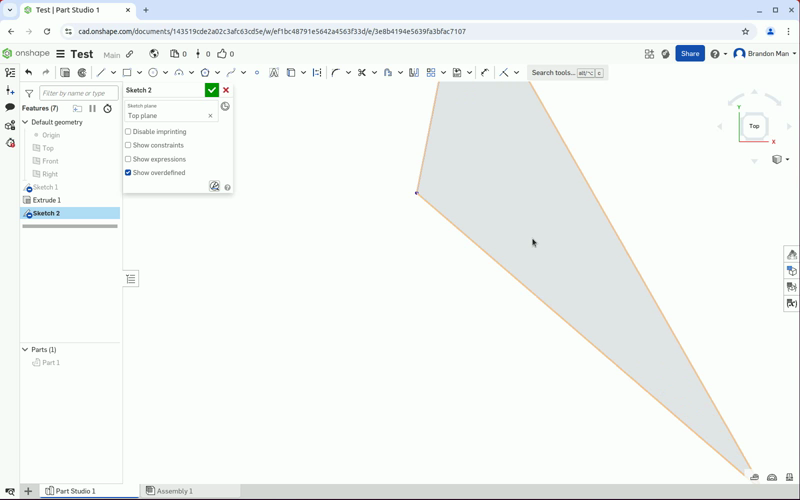
scroll(6)
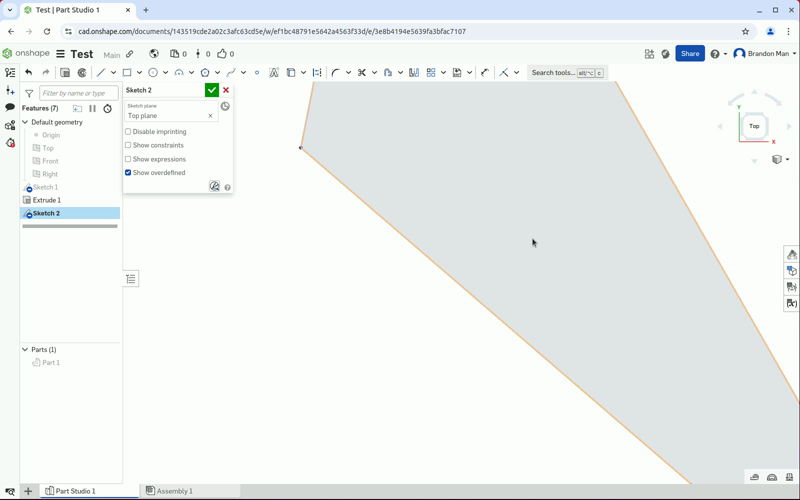
click(532, 238)
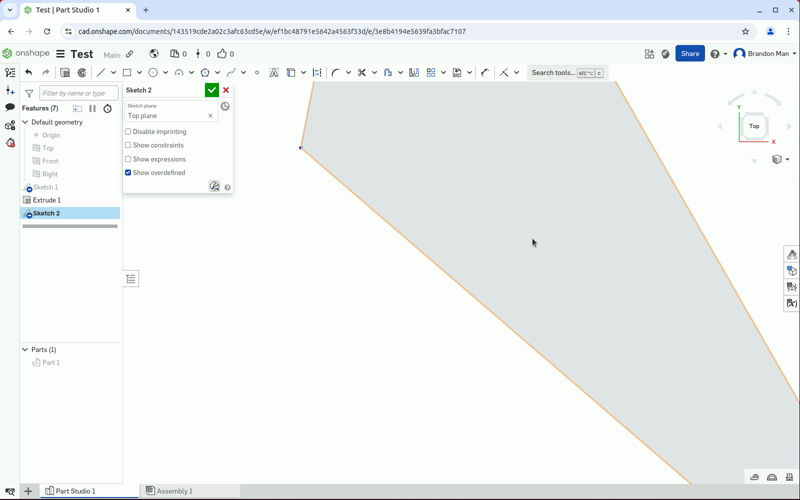
scroll(-6)
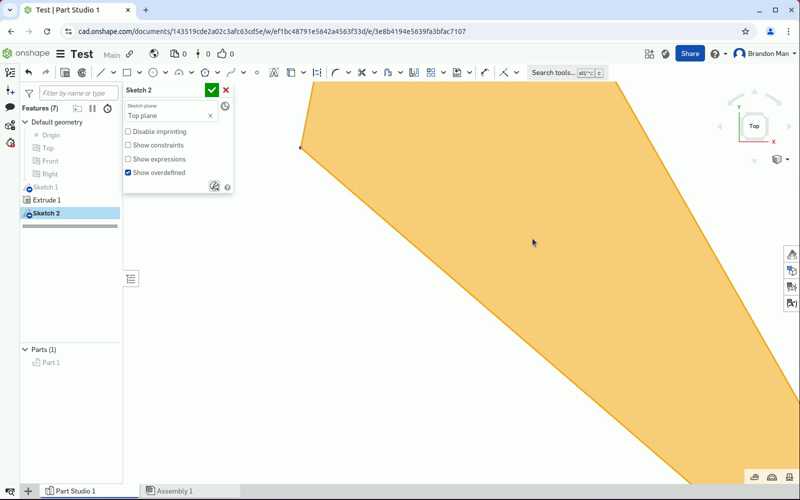
scroll(-6)
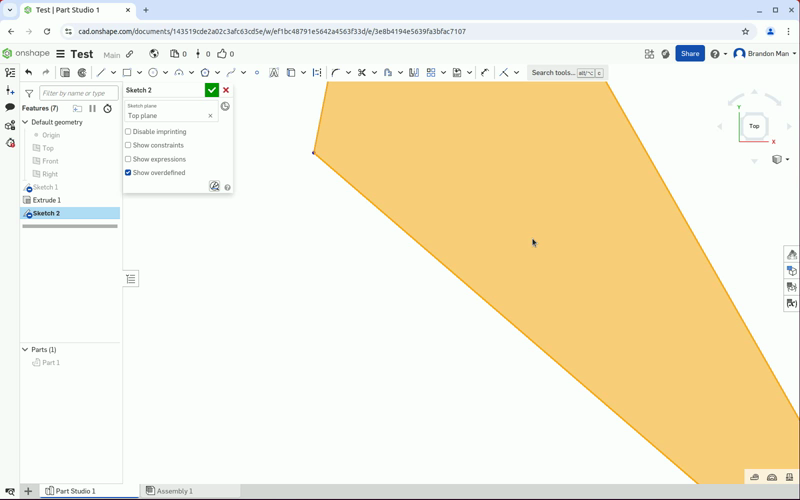
scroll(-6)
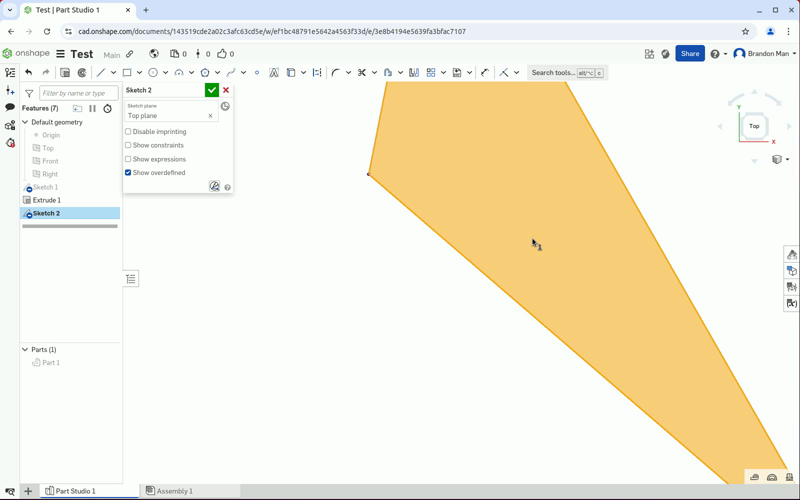
scroll(-6)
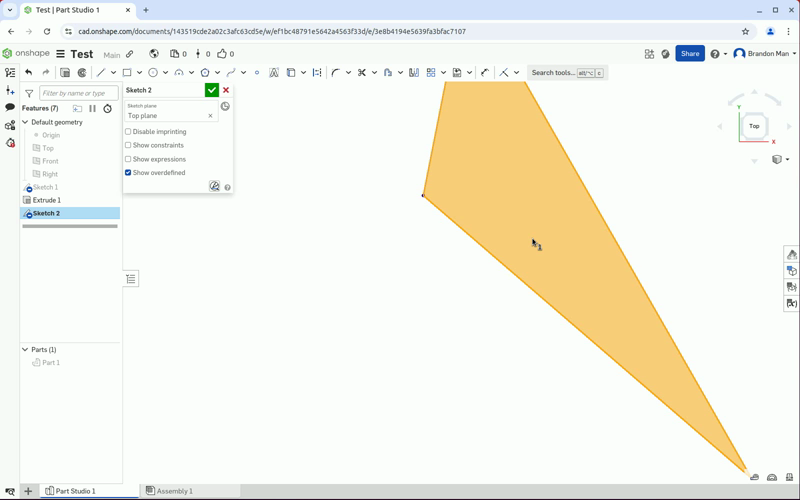
scroll(-6)
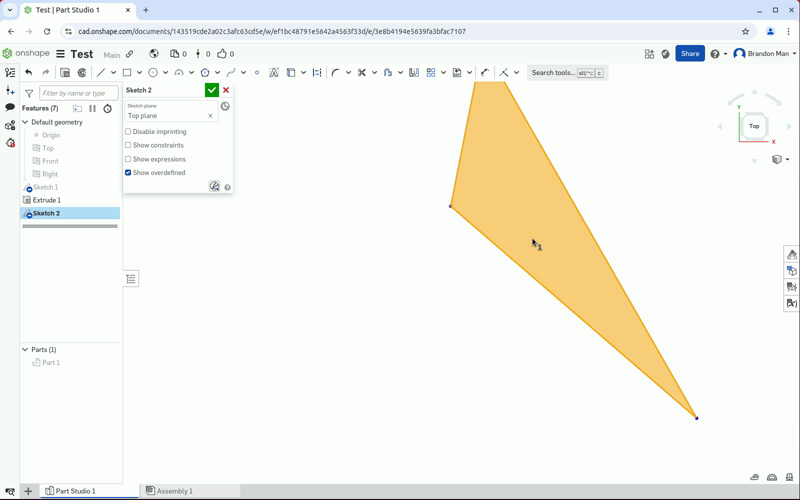
scroll(-6)
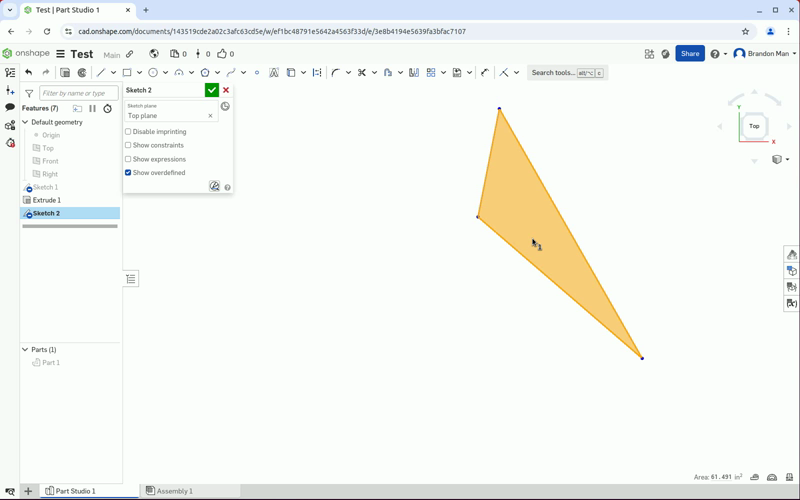
scroll(-6)
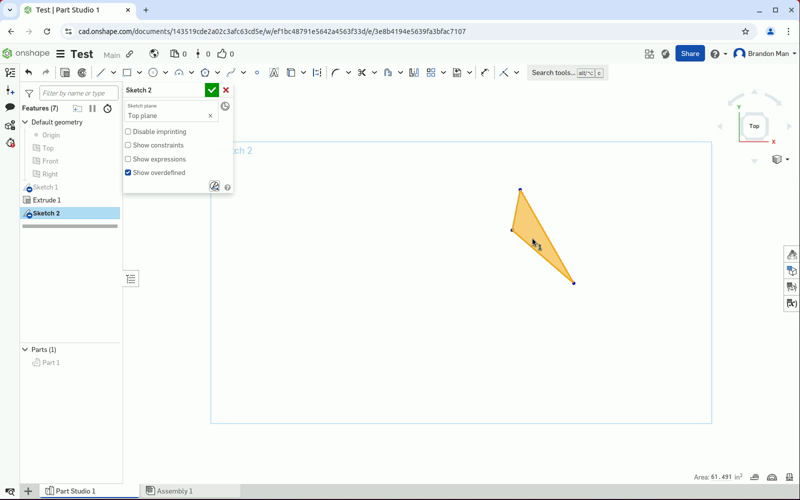
mouse_move(73, 352)
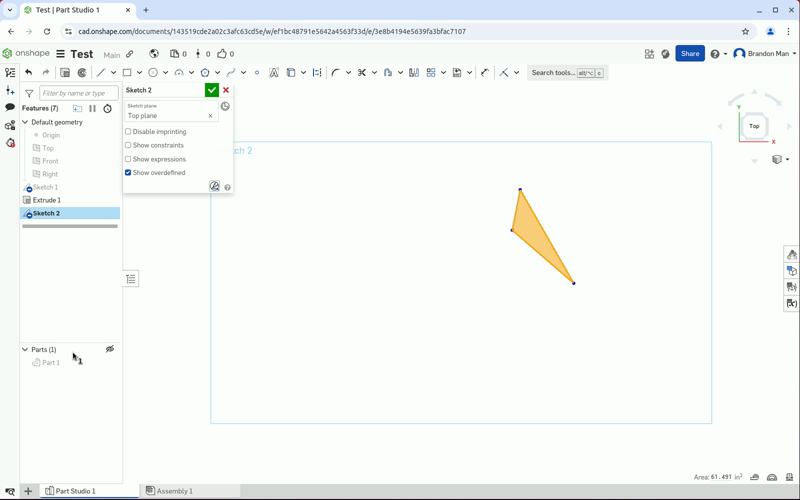
key(shift+y)
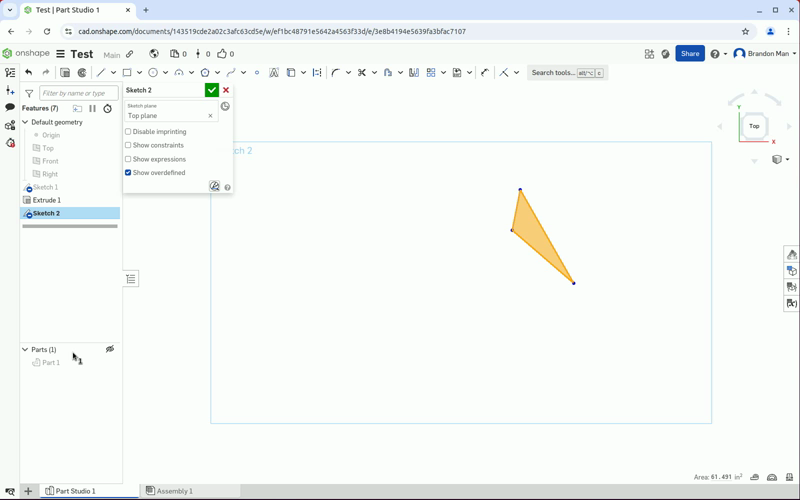
key(shift+e)
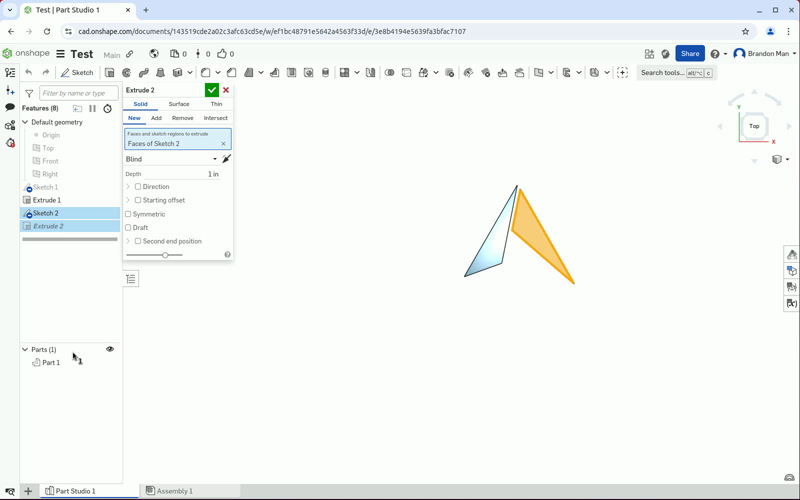
mouse_move(143, 106)
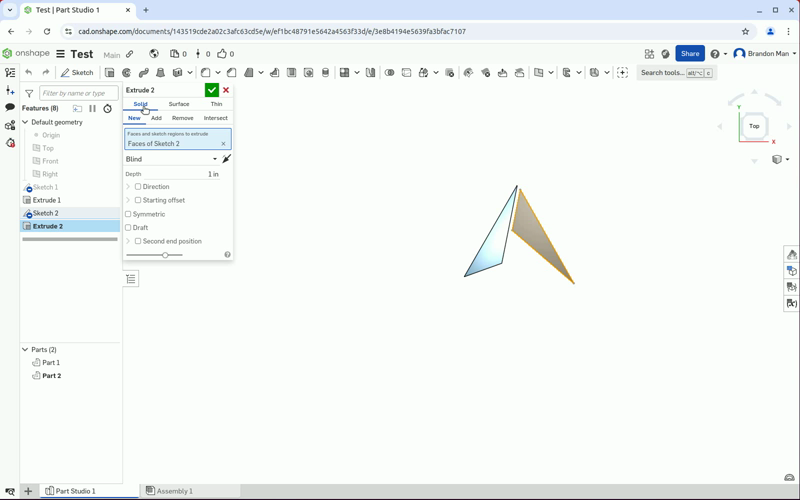
click(143, 106)
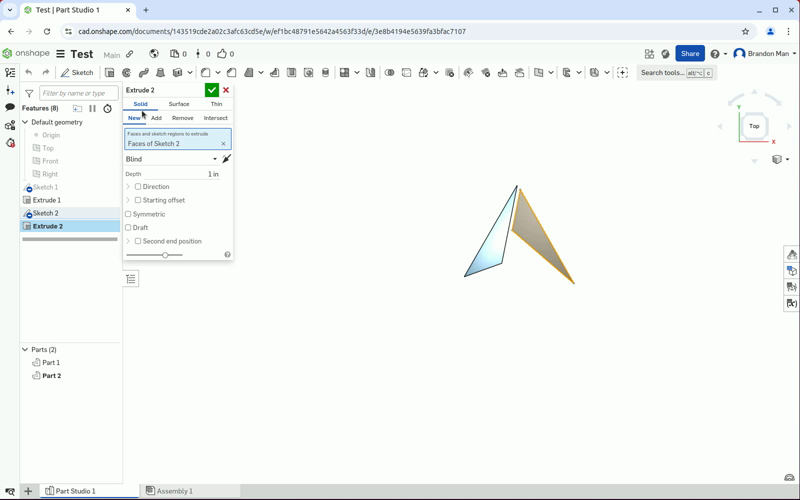
mouse_move(137, 120)
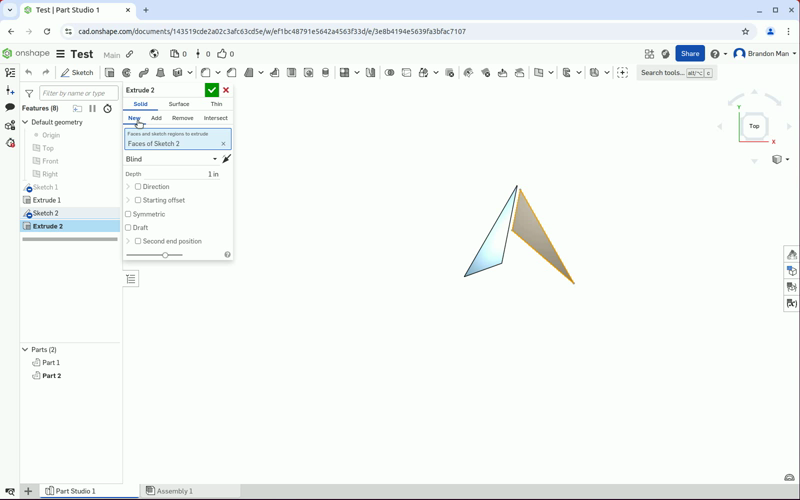
click(137, 120)
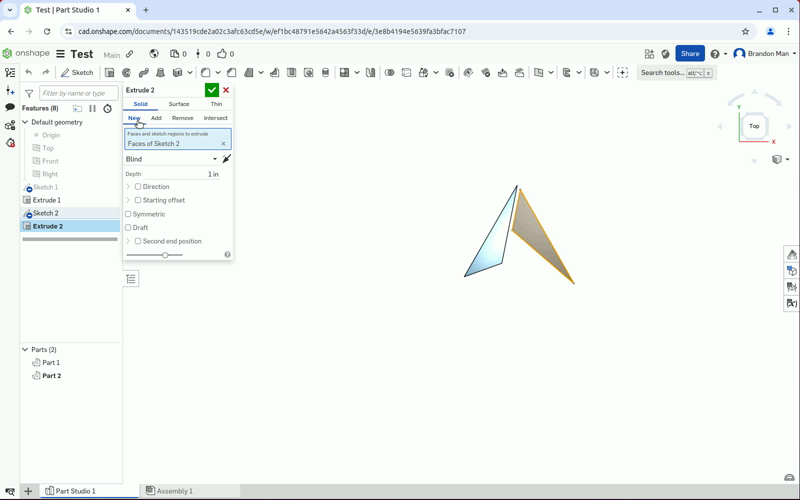
key(tab, 4)
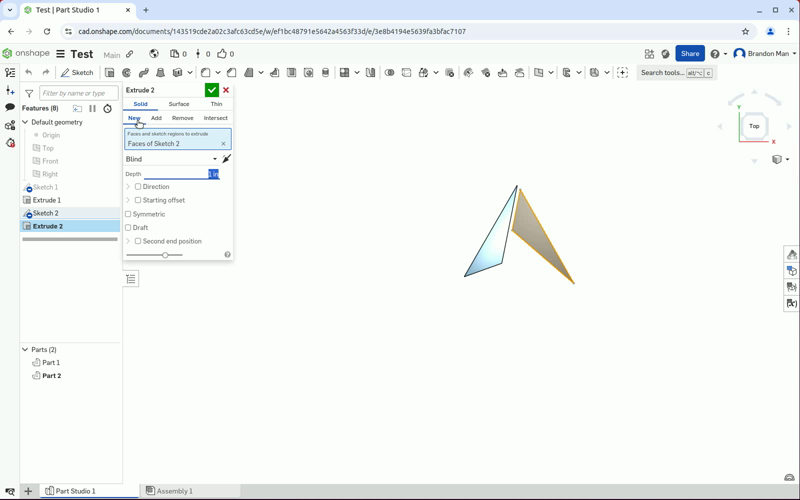
text(23.108)
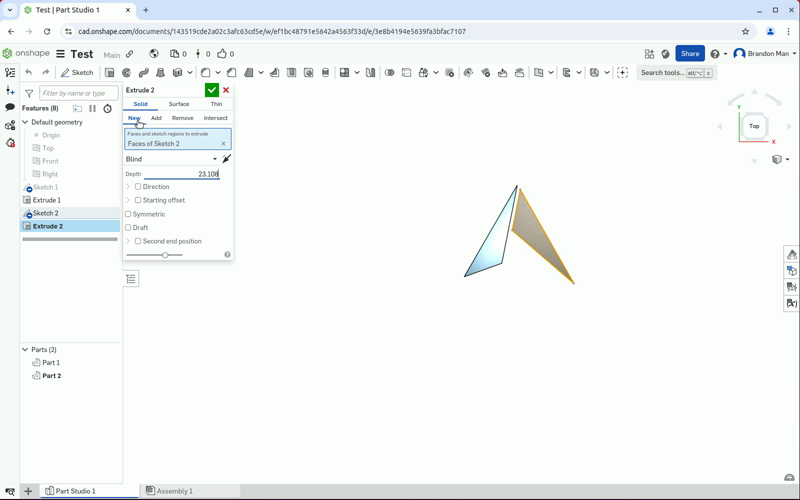
key(enter)
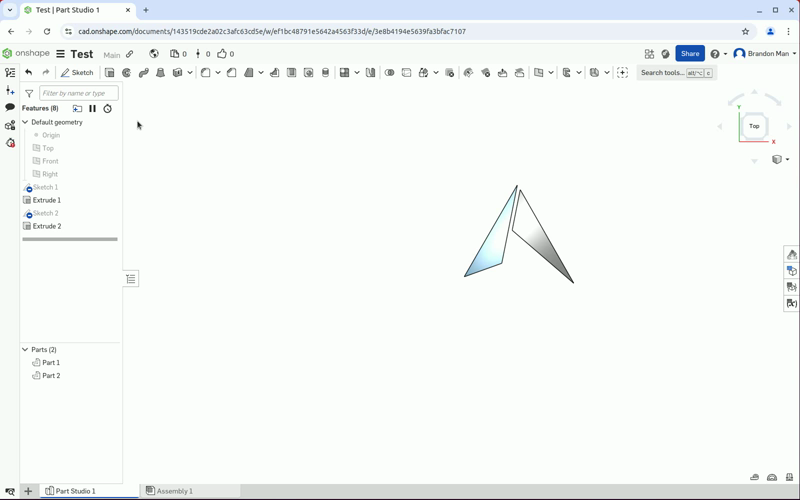
key(shift+h)
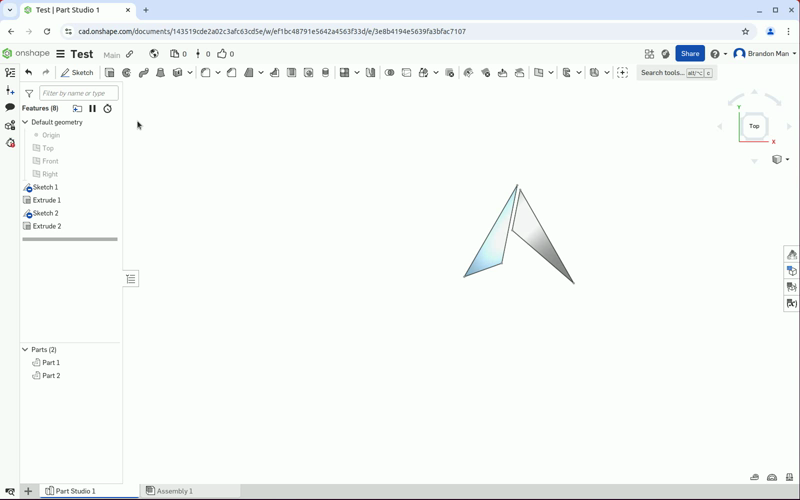
key(shift+h)
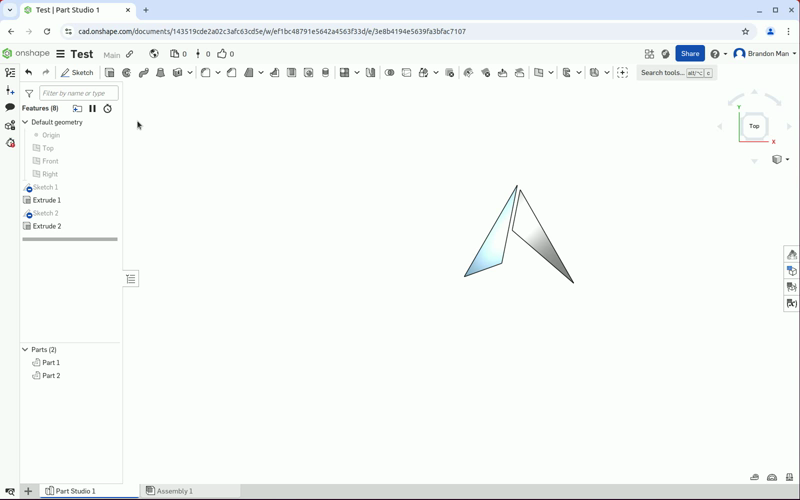
mouse_move(73, 189)
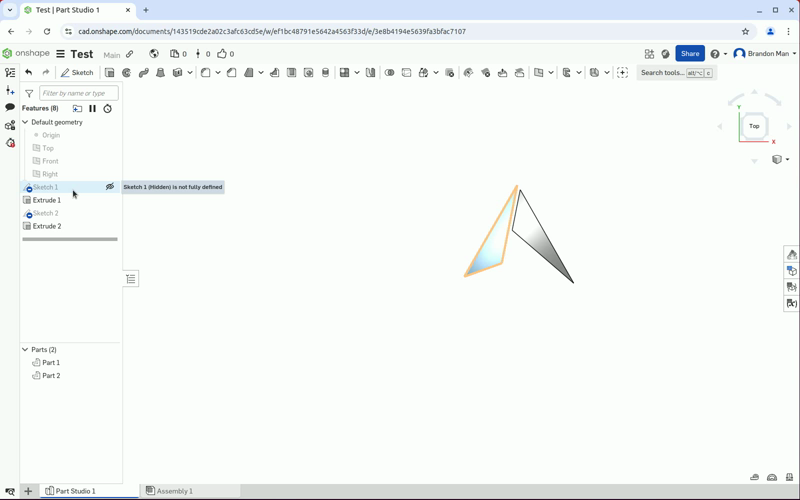
click(73, 189)
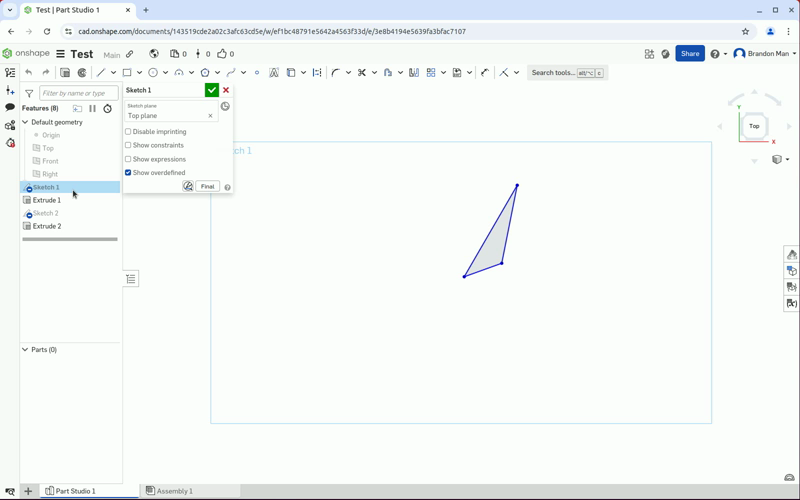
mouse_move(229, 92)
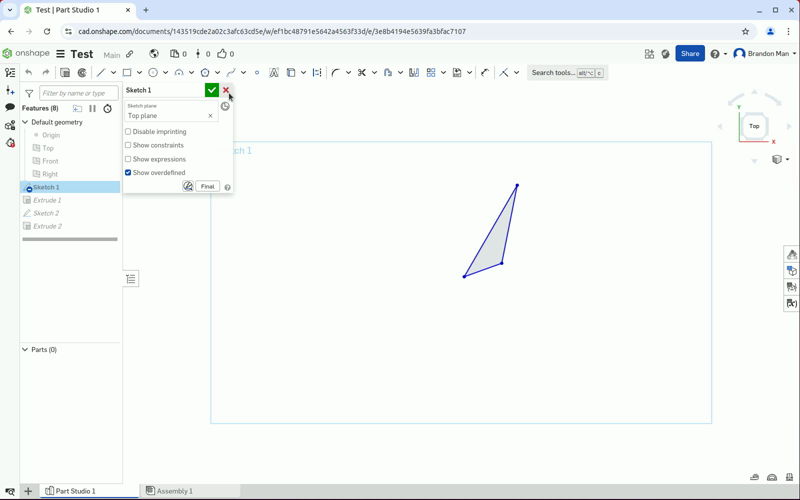
click(229, 92)
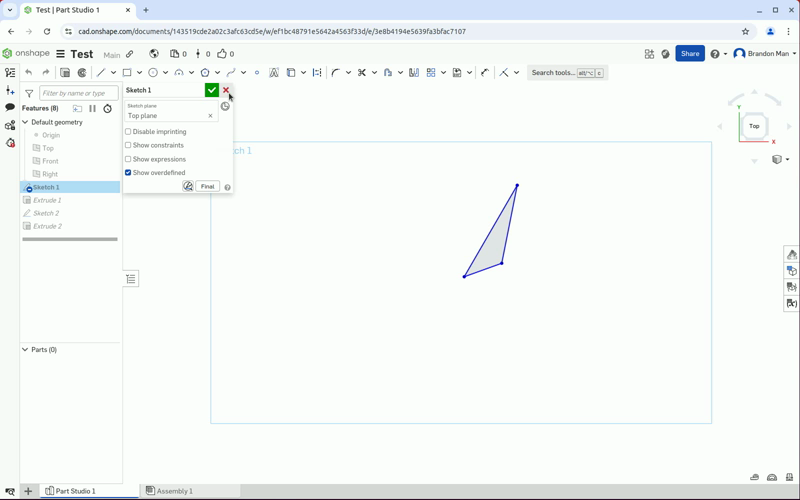
key(shift+s)
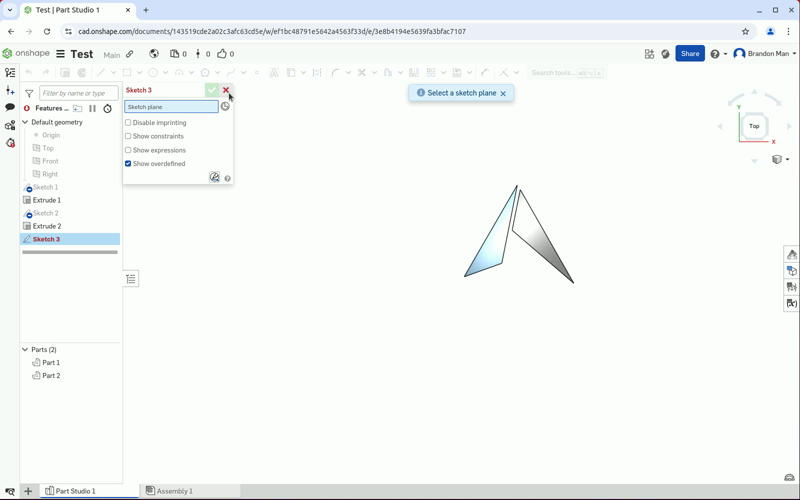
mouse_move(73, 150)
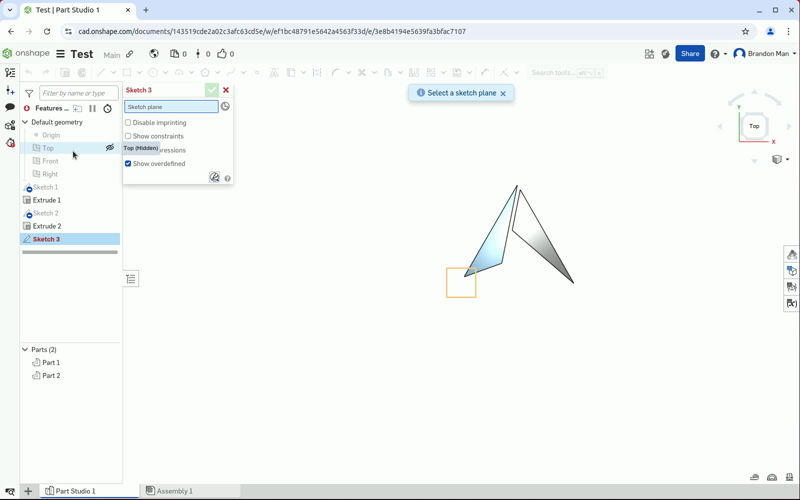
click(73, 150)
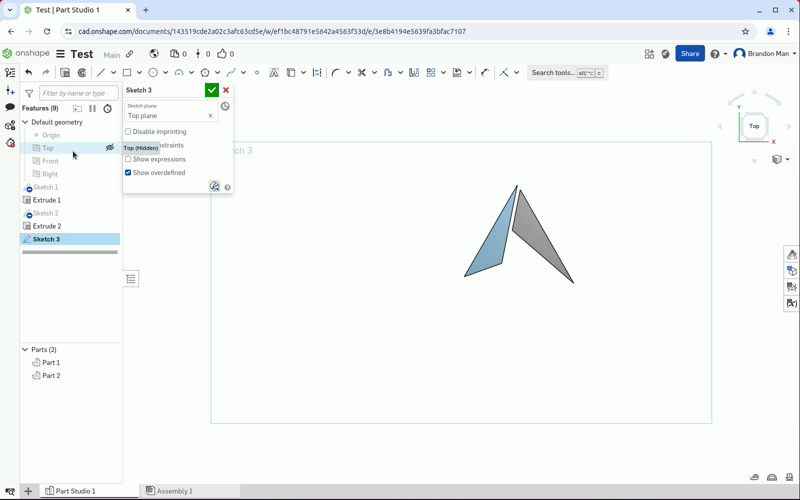
mouse_move(73, 352)
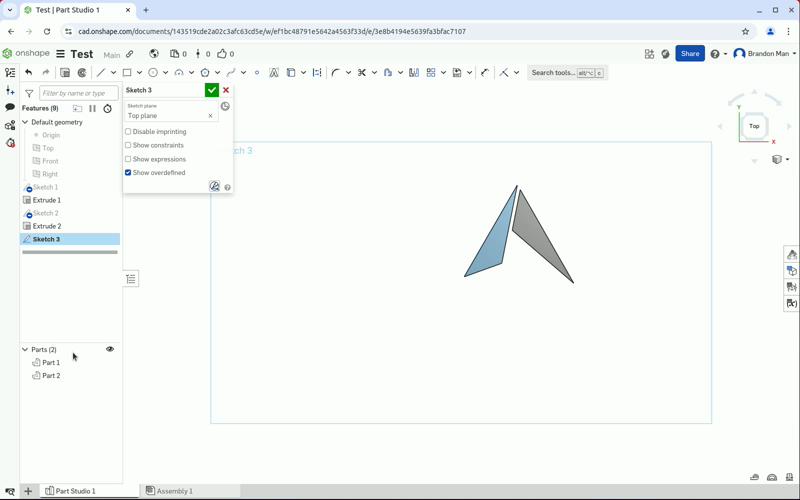
key(y)
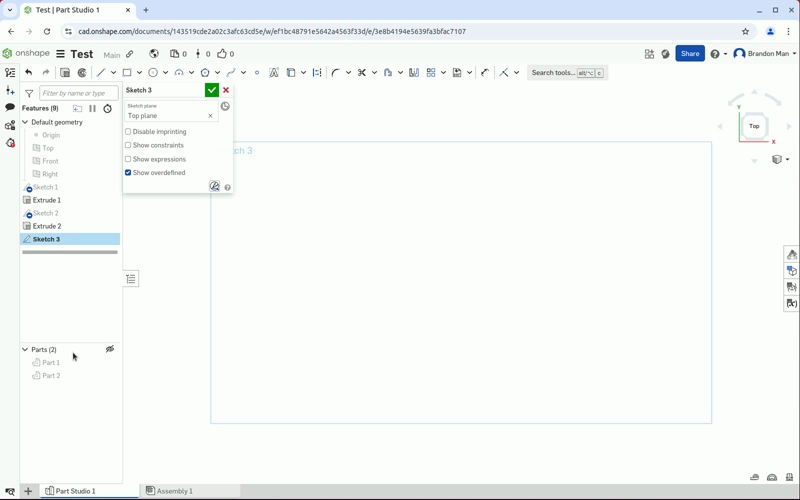
key(l)
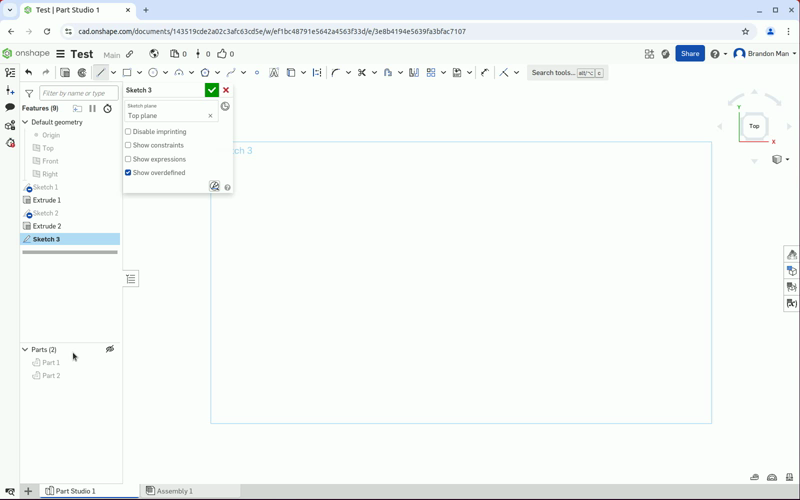
key_down(shift)
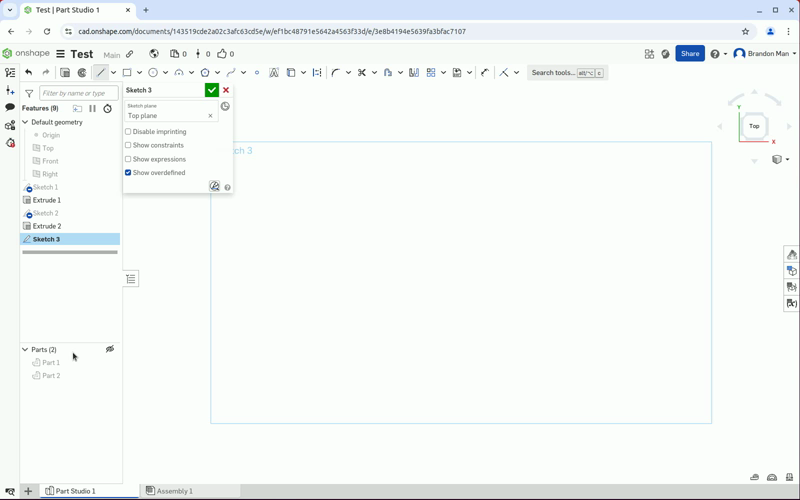
mouse_move(460, 282)
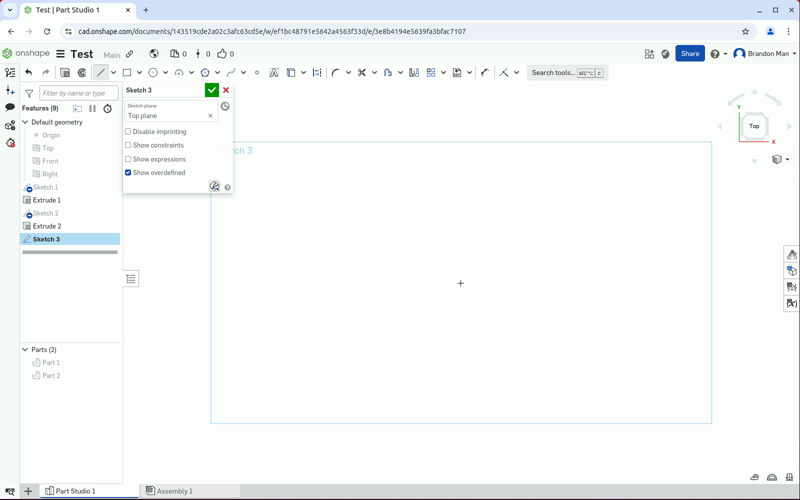
click(460, 282)
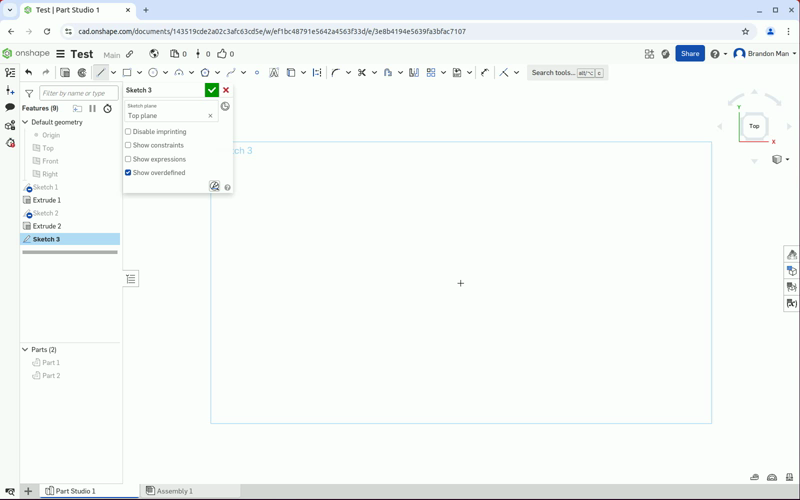
key_up(shift)
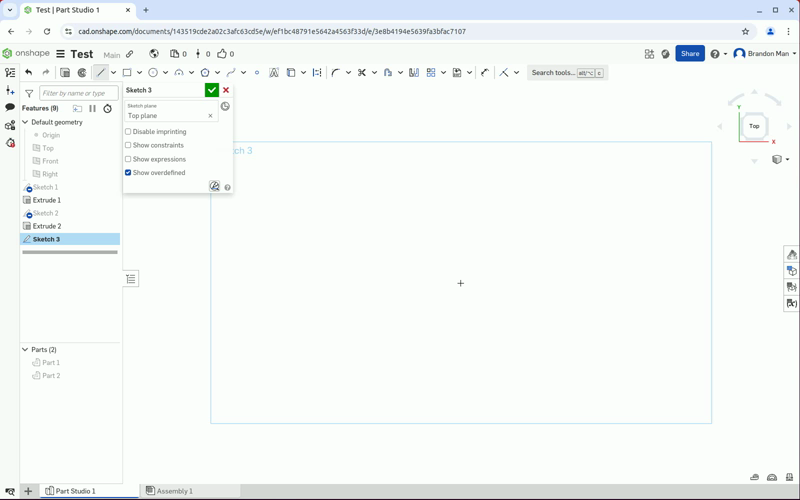
key_down(shift)
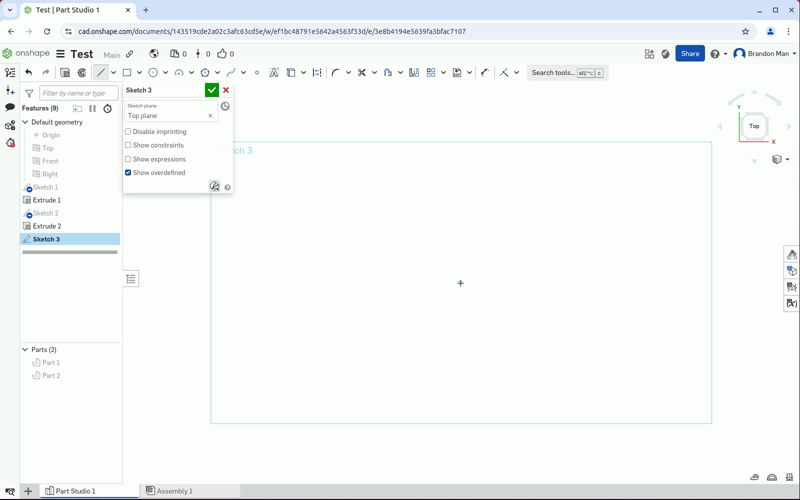
mouse_move(566, 282)
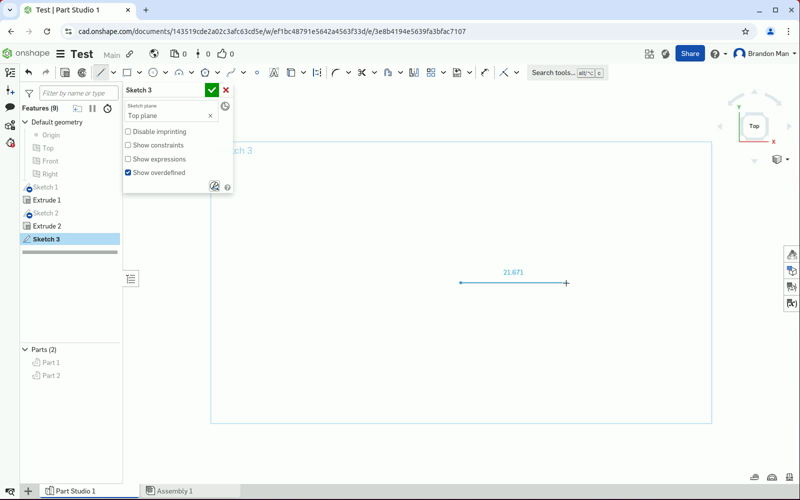
click(566, 282)
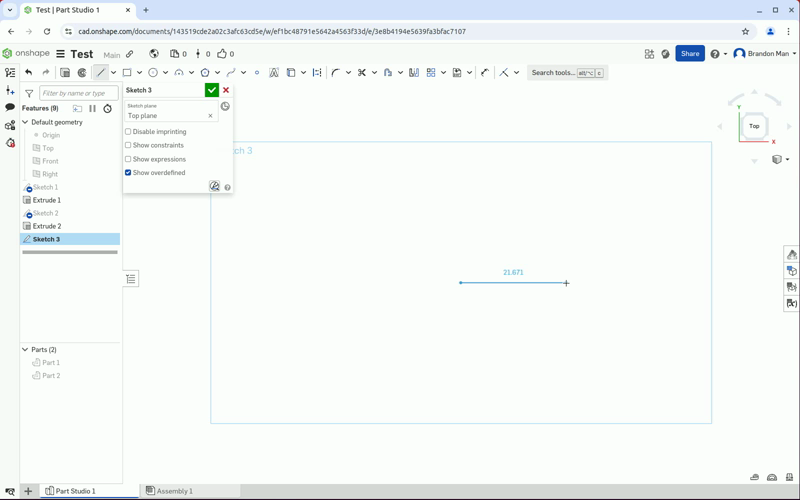
key_up(shift)
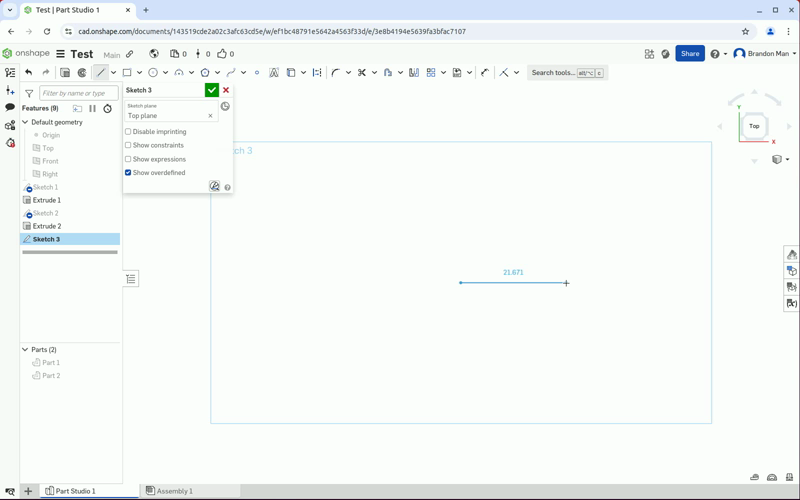
key_down(shift)
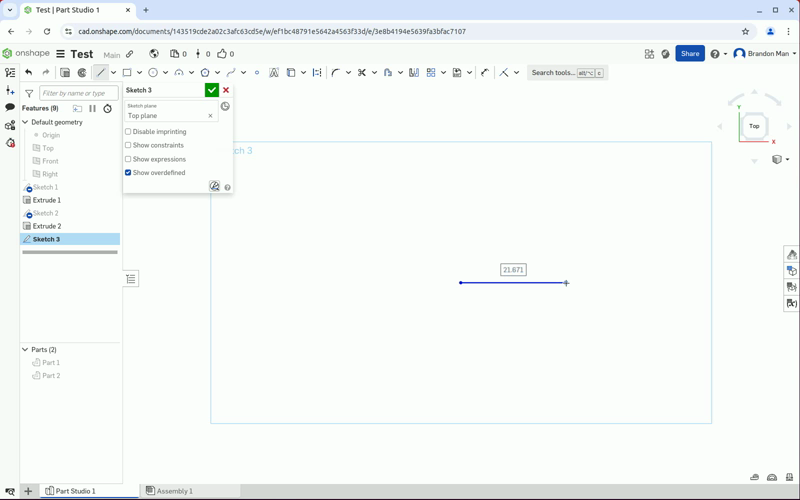
mouse_move(589, 282)
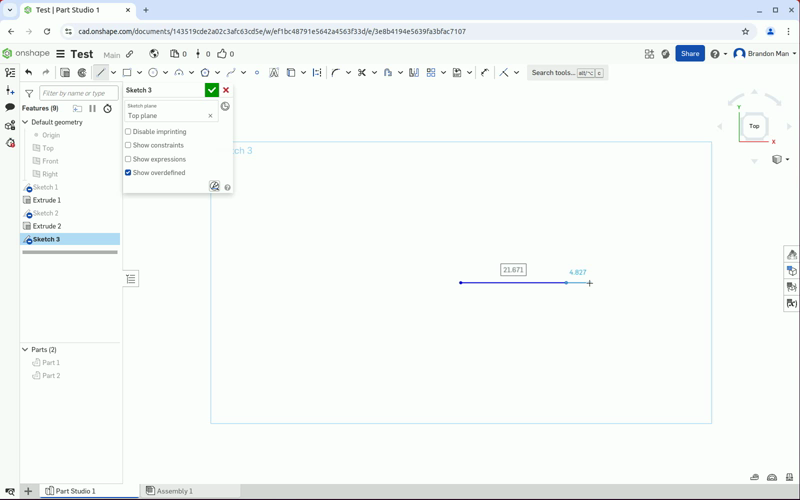
mouse_move(536, 256)
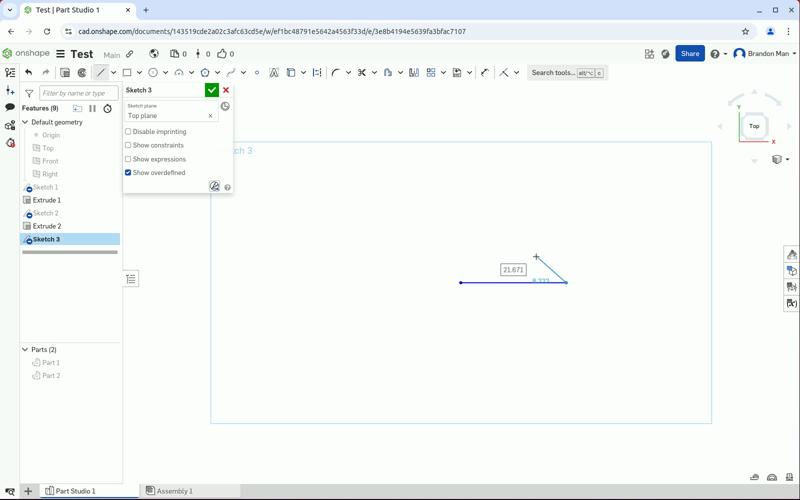
click(536, 256)
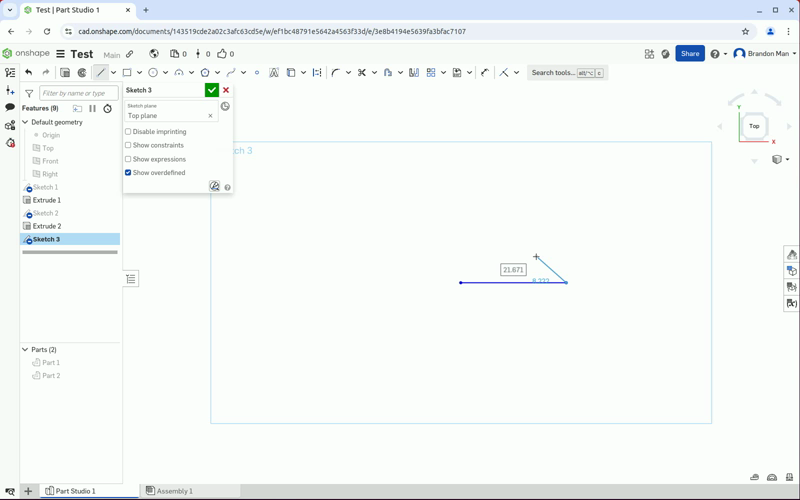
key_up(shift)
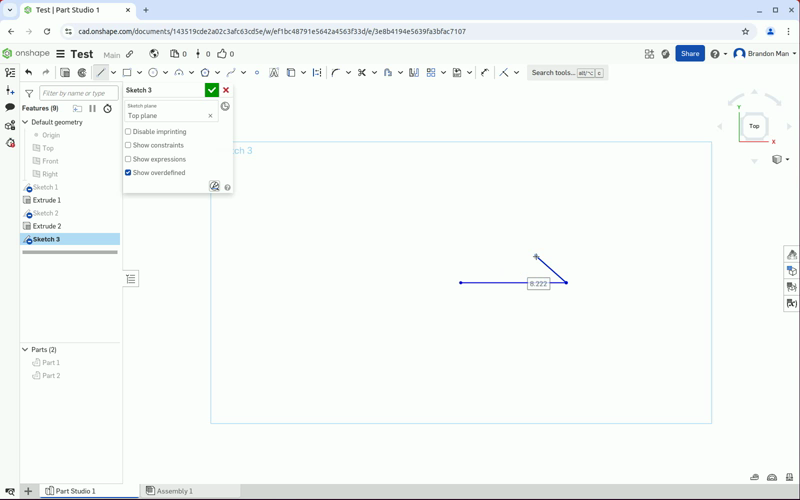
key_down(shift)
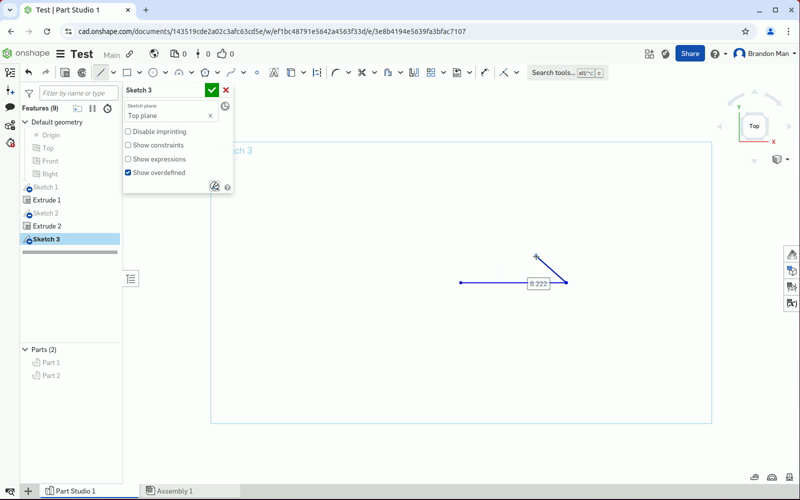
mouse_move(460, 282)
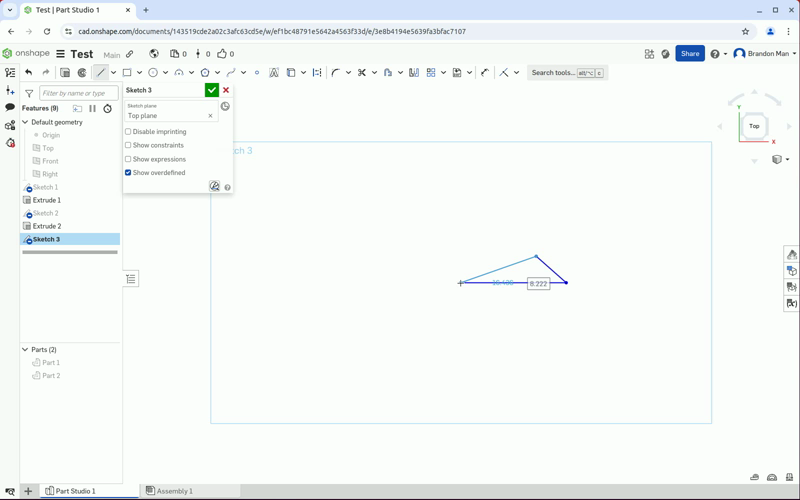
key_up(shift)
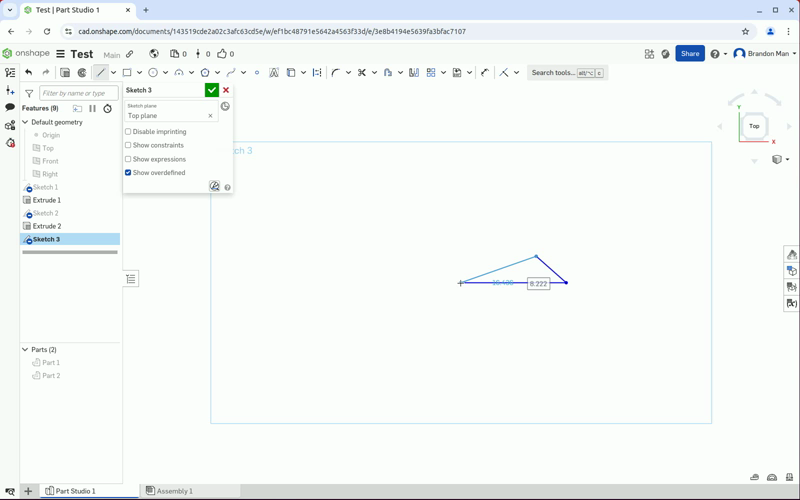
click(460, 282)
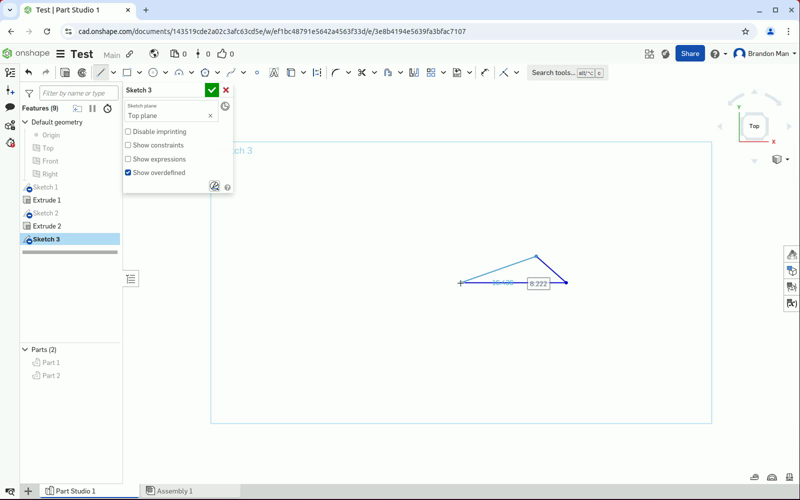
key(esc)
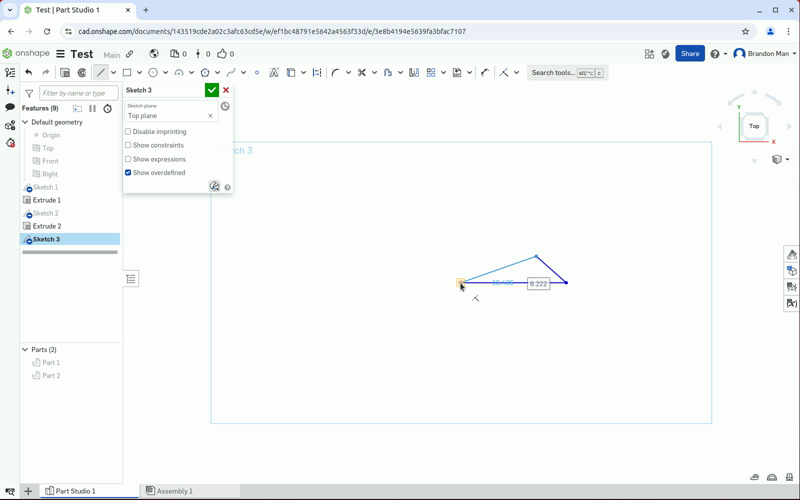
mouse_move(532, 267)
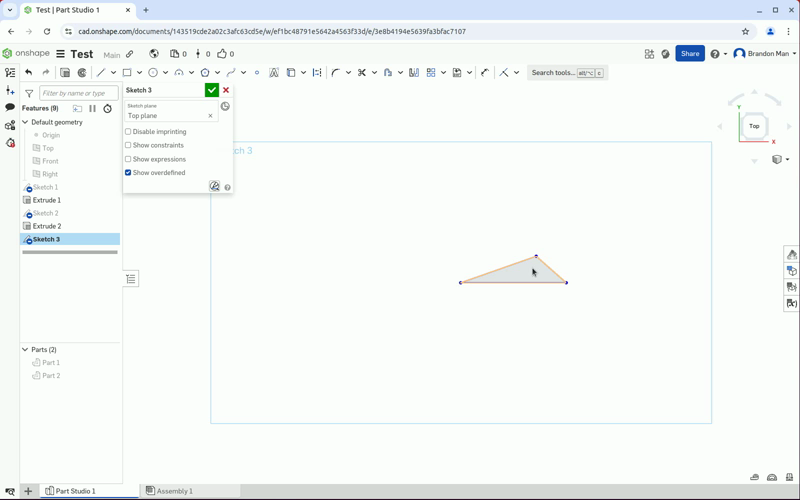
scroll(6)
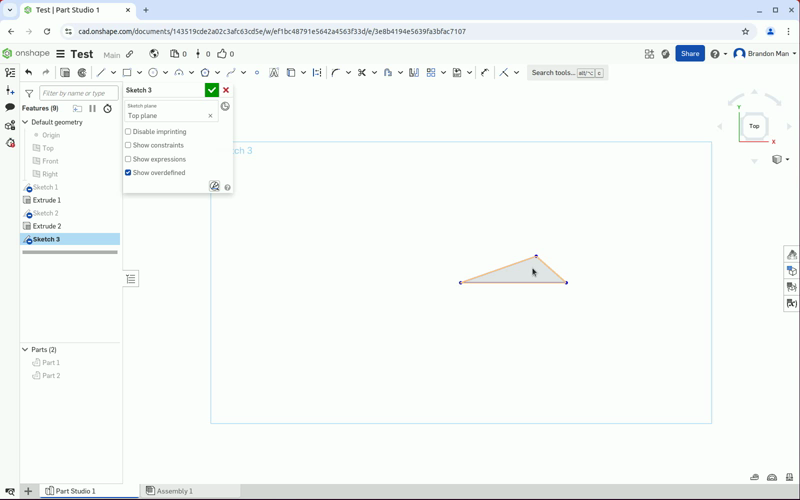
scroll(6)
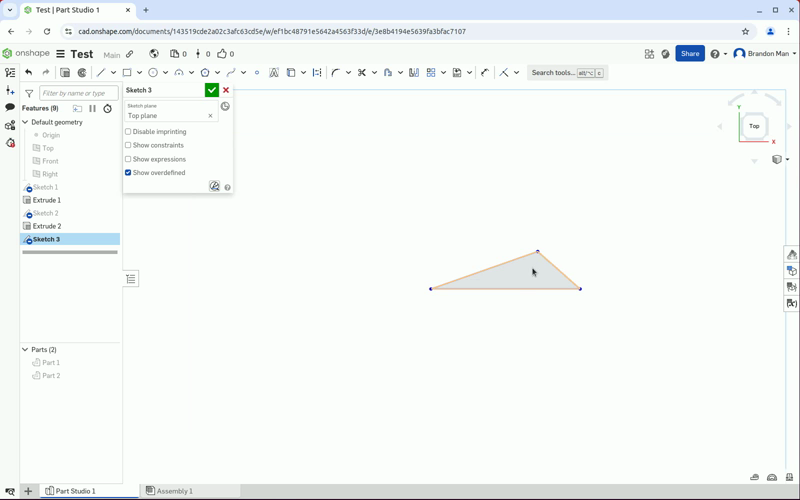
scroll(6)
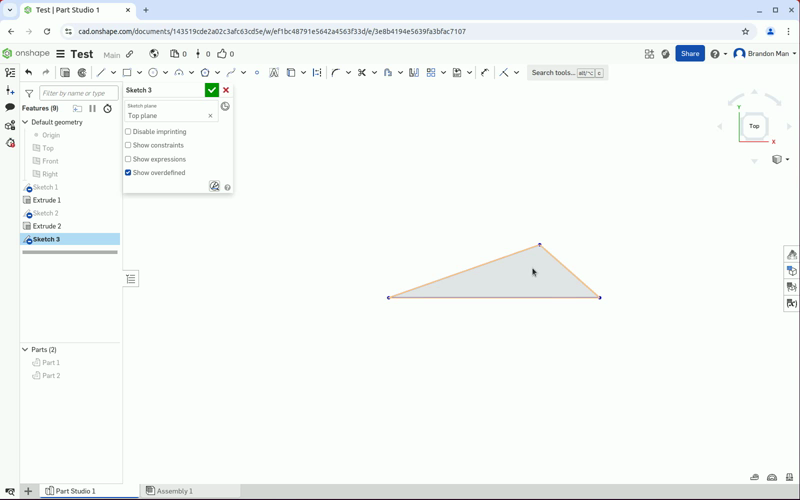
scroll(6)
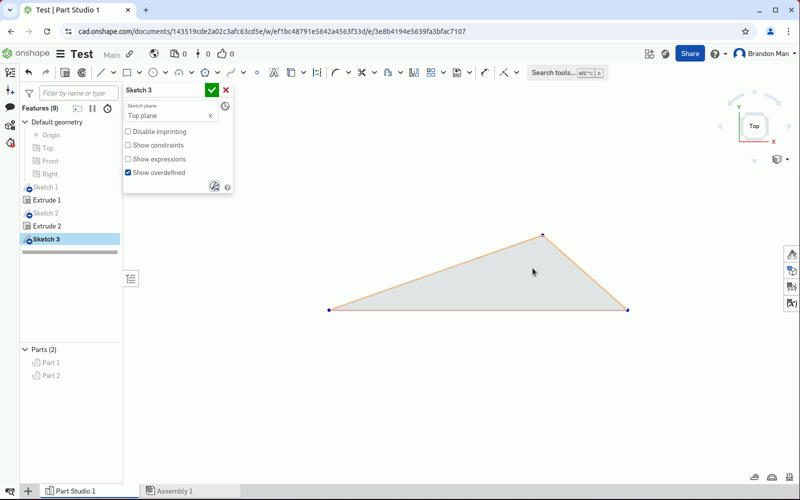
scroll(6)
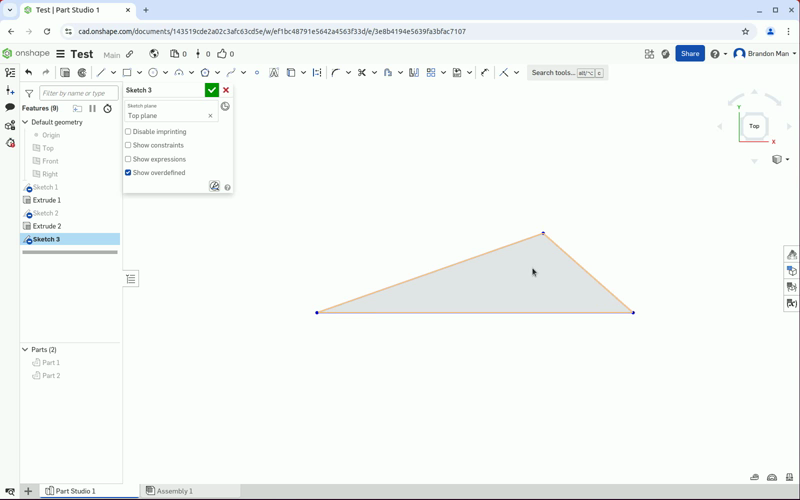
scroll(6)
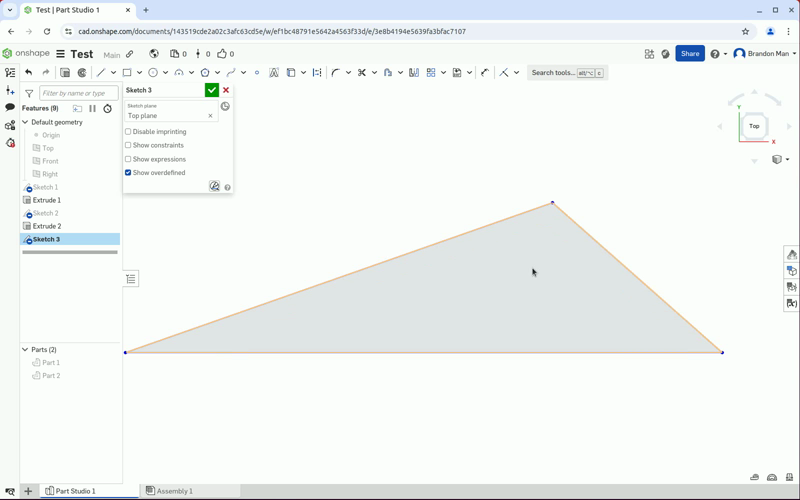
scroll(6)
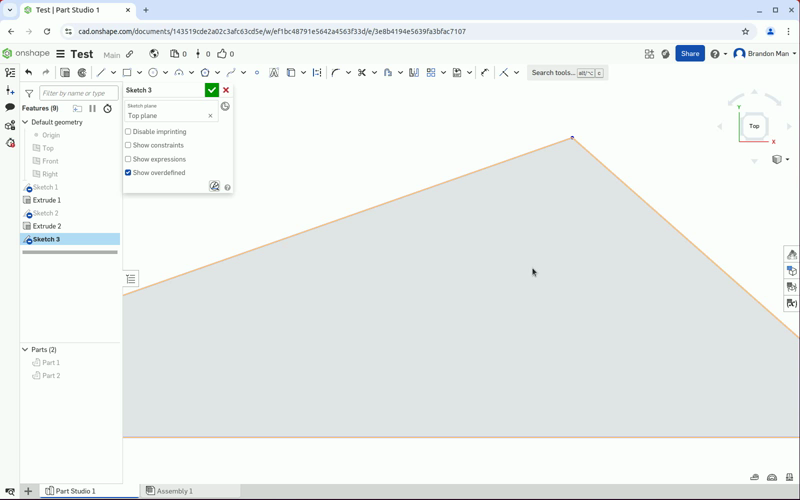
click(532, 267)
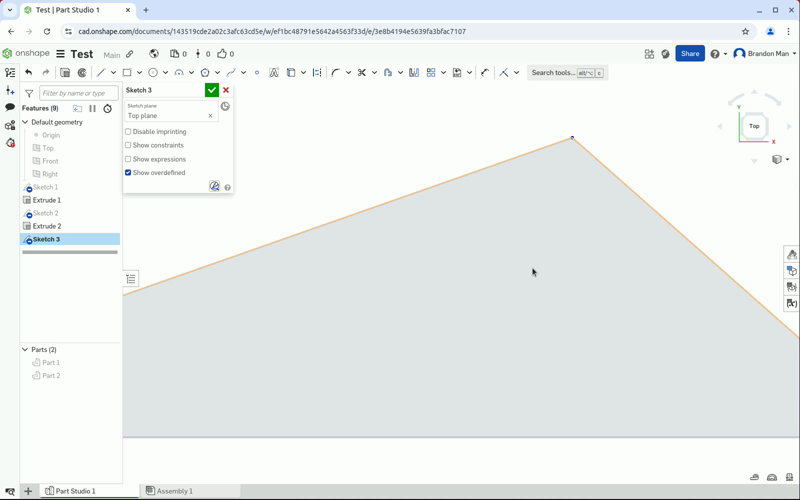
scroll(-6)
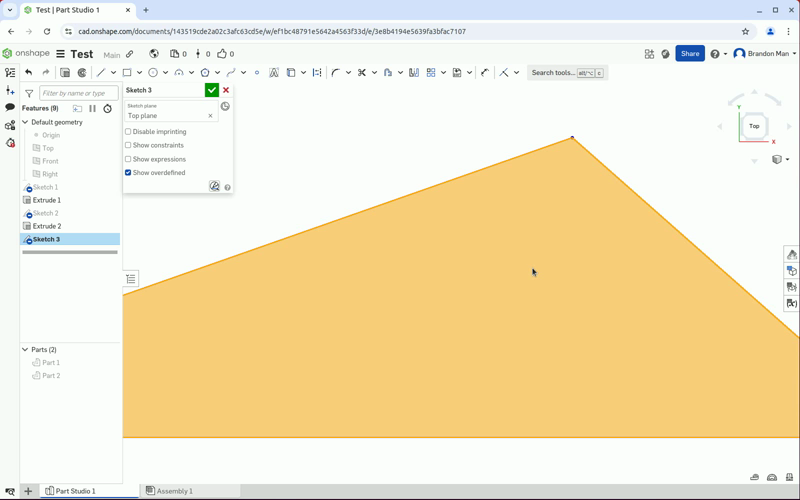
scroll(-6)
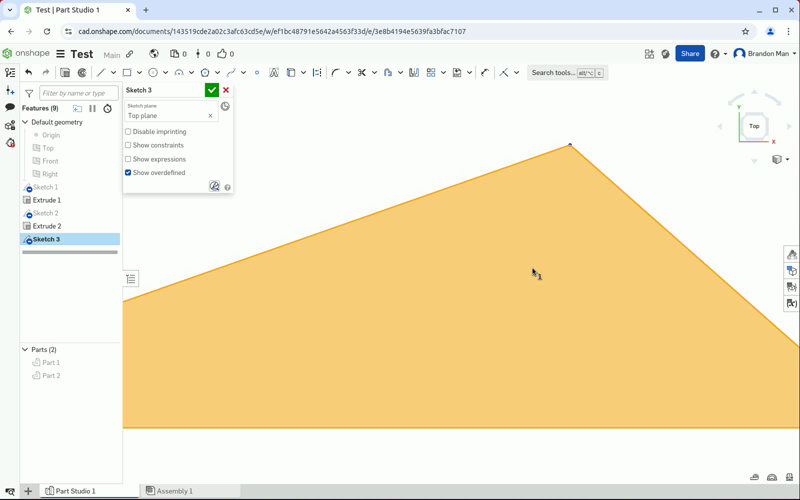
scroll(-6)
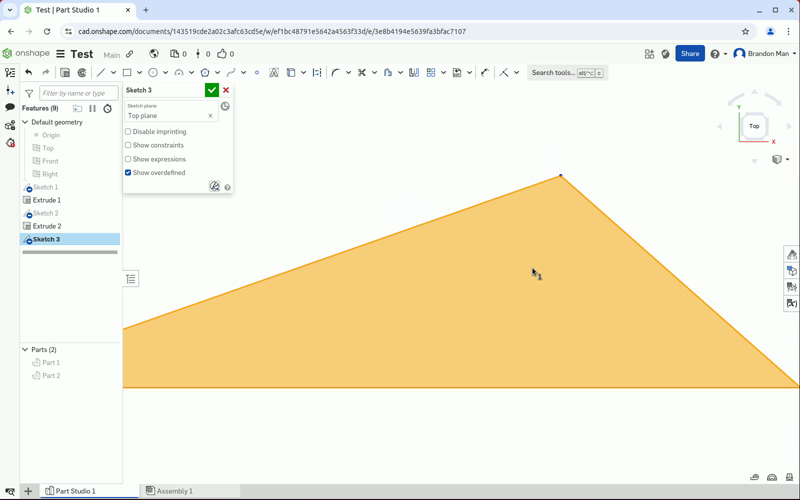
scroll(-6)
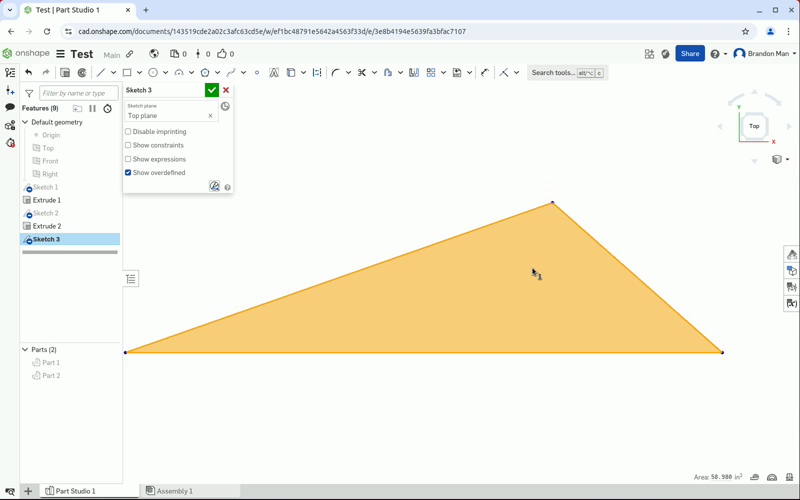
scroll(-6)
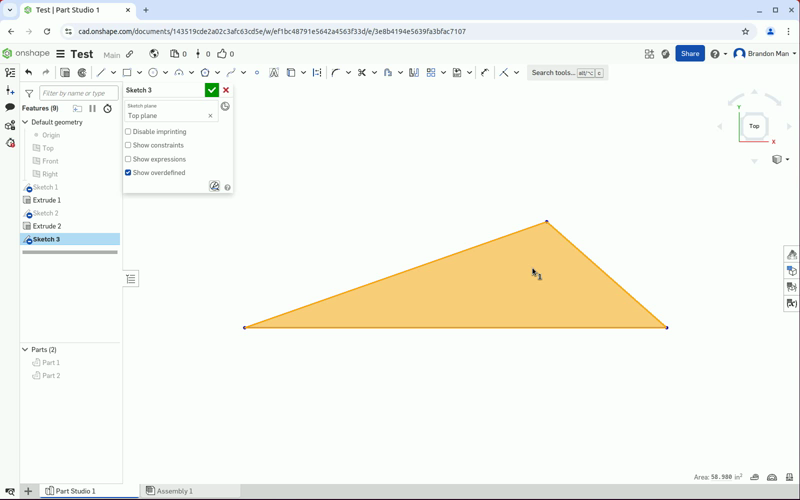
scroll(-6)
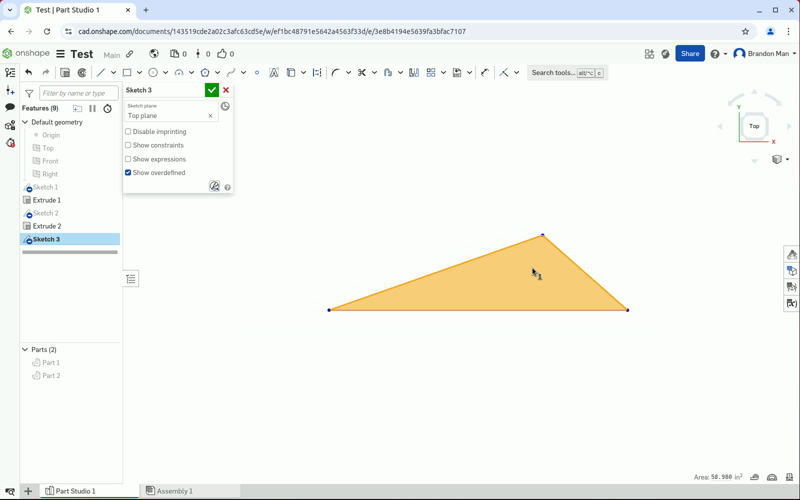
scroll(-6)
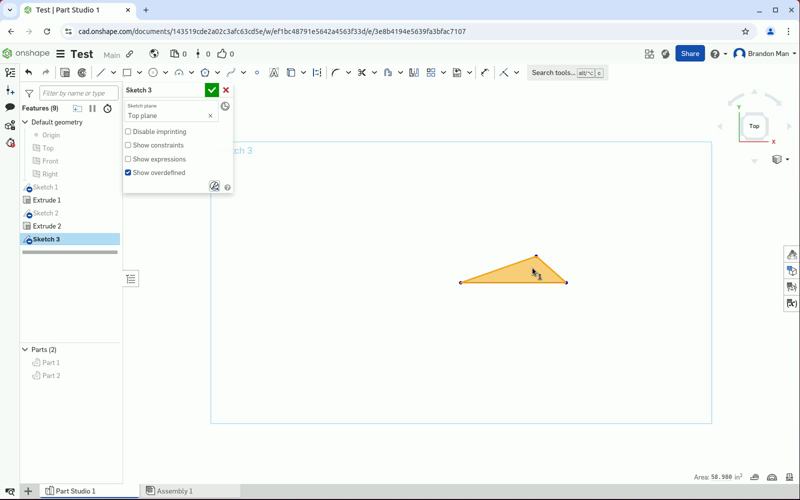
mouse_move(73, 352)
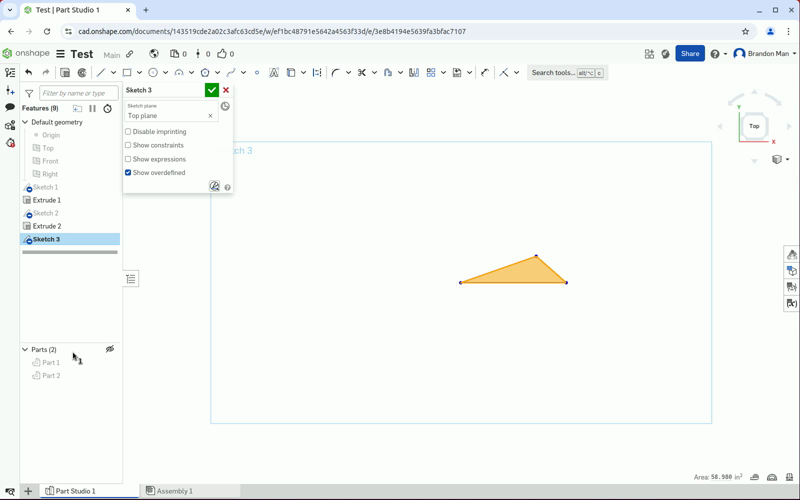
key(shift+y)
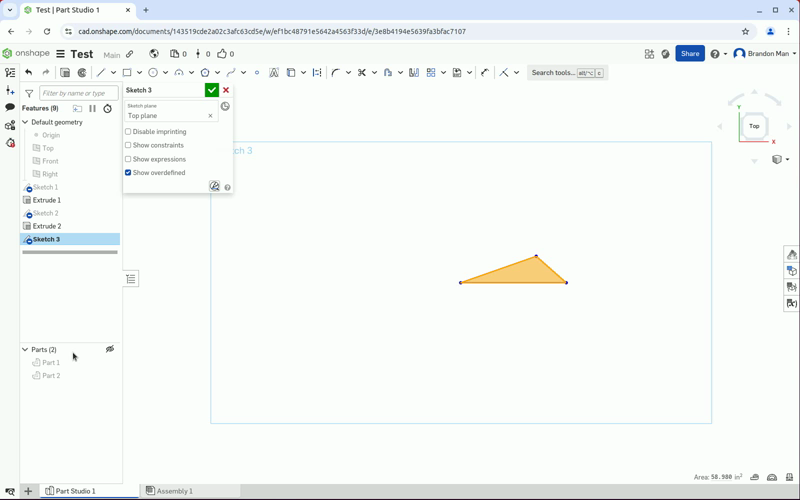
key(shift+e)
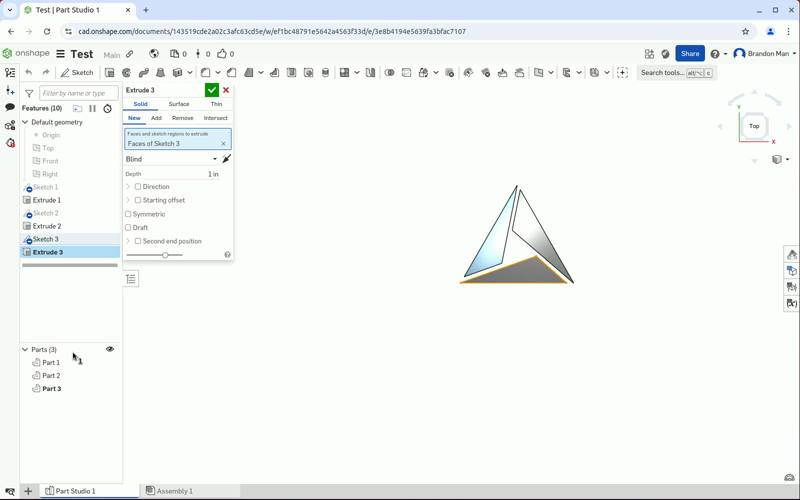
mouse_move(143, 106)
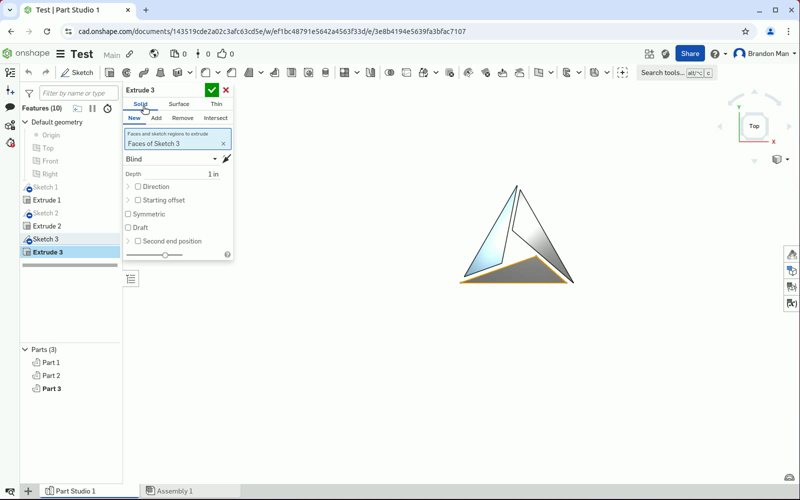
click(143, 106)
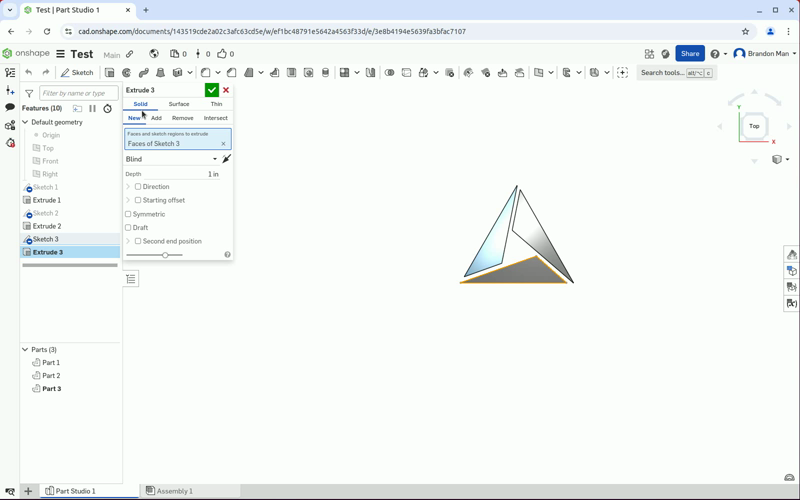
mouse_move(137, 120)
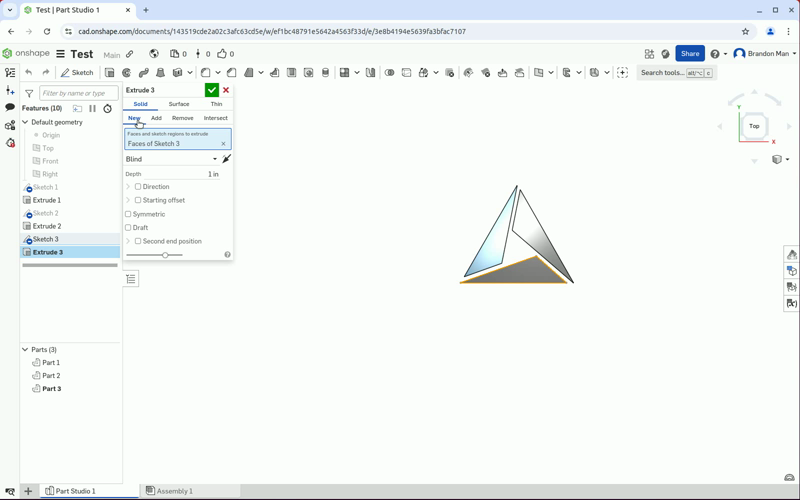
click(137, 120)
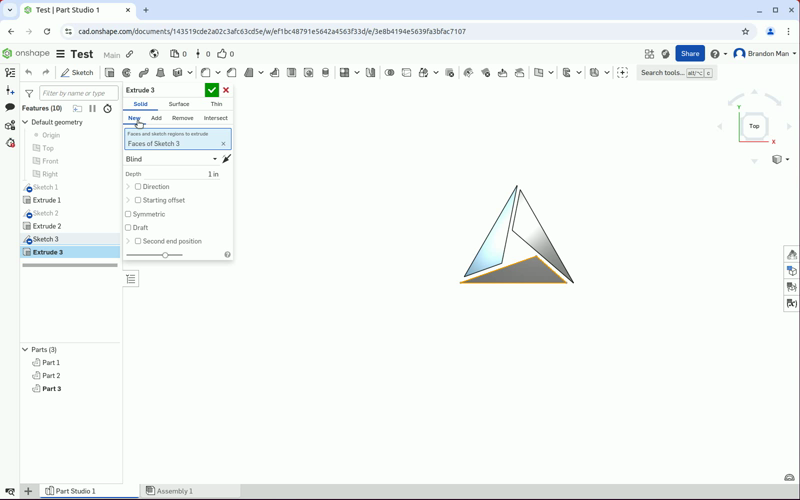
key(tab, 4)
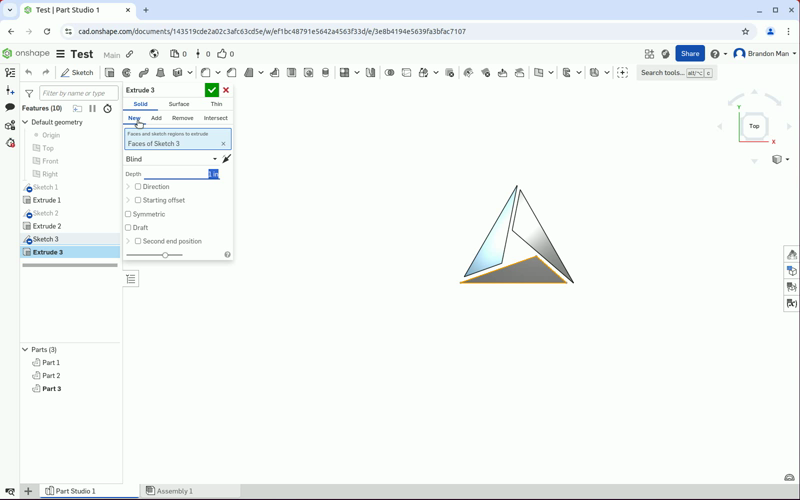
text(23.108)
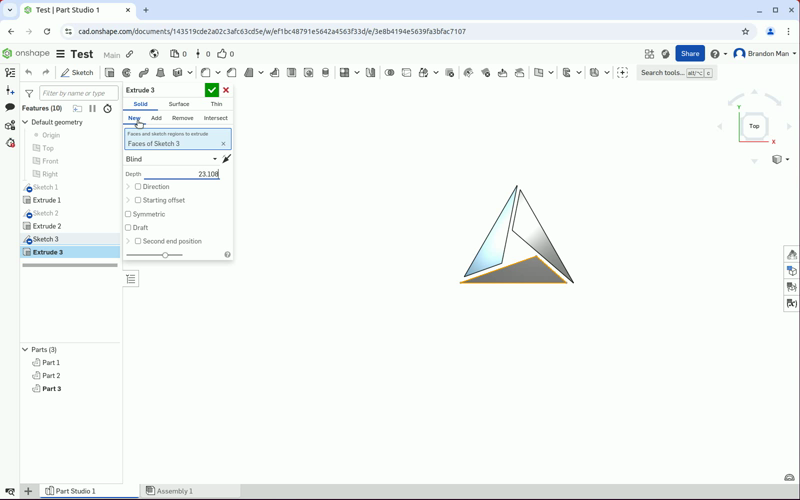
key(enter)
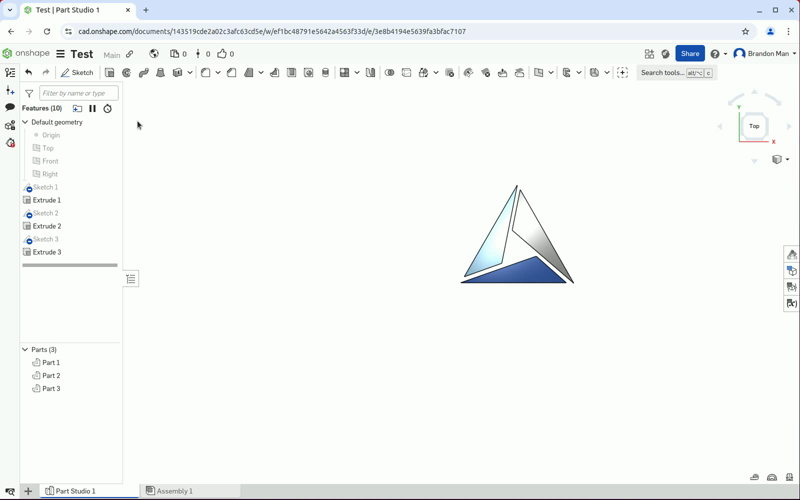
key(shift+h)
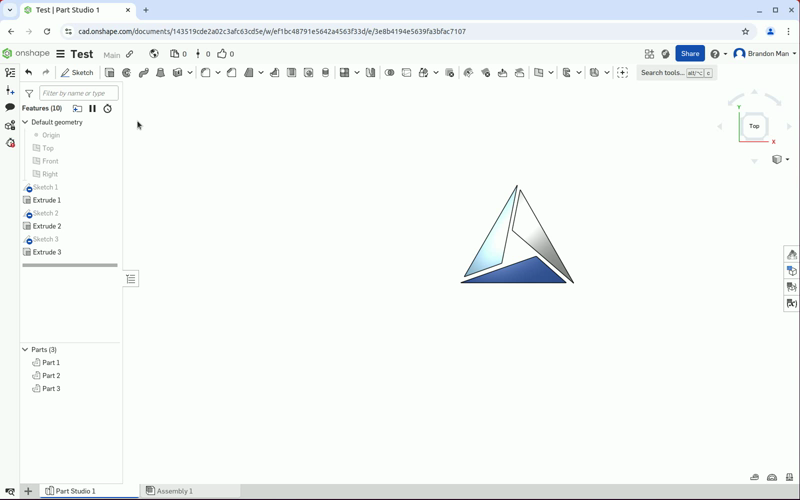
key(shift+h)
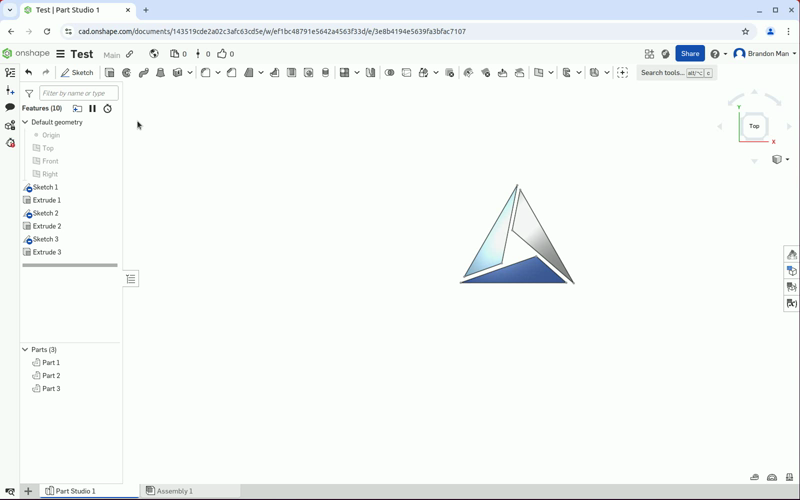
key(shift+7)
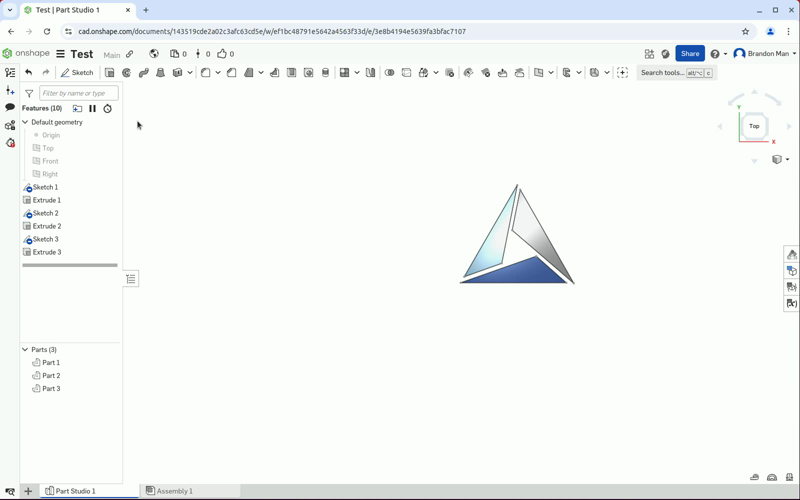
key(up, 3)
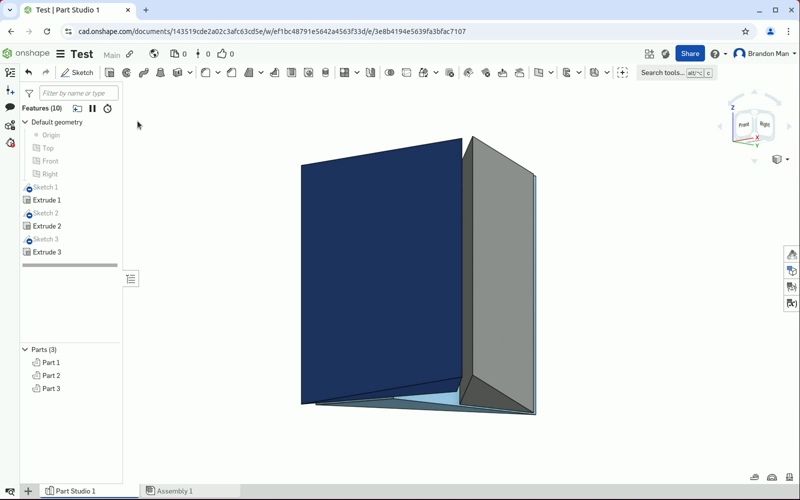
key(left, 3)
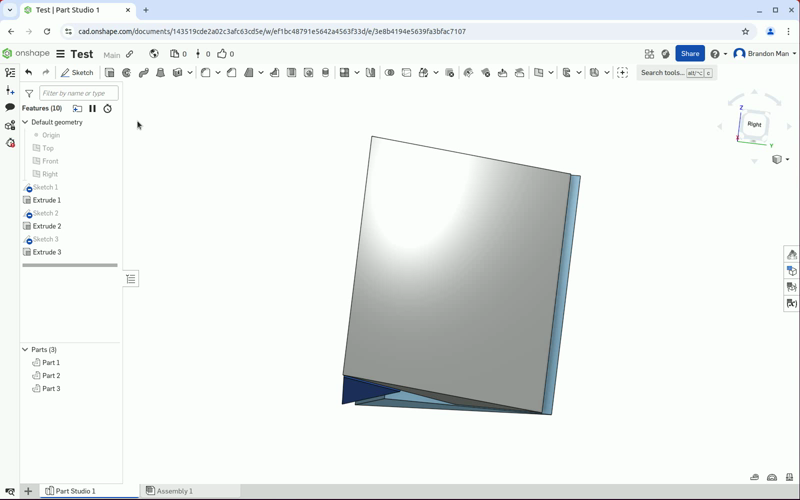
key(right, 3)
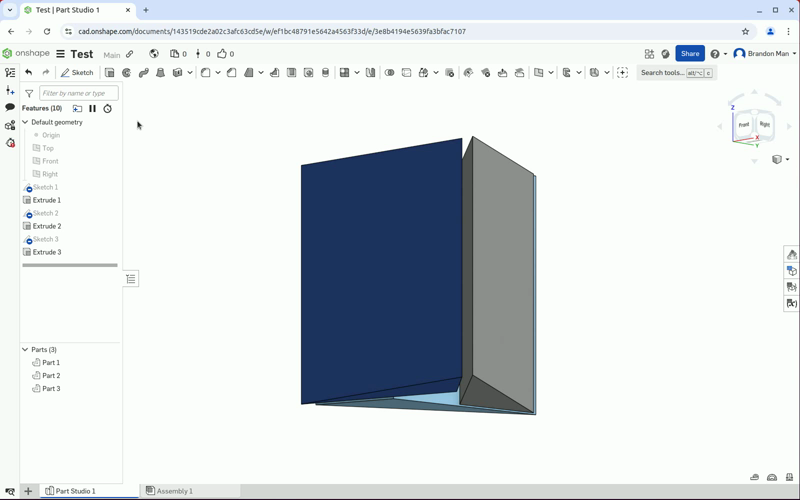
key(down, 3)
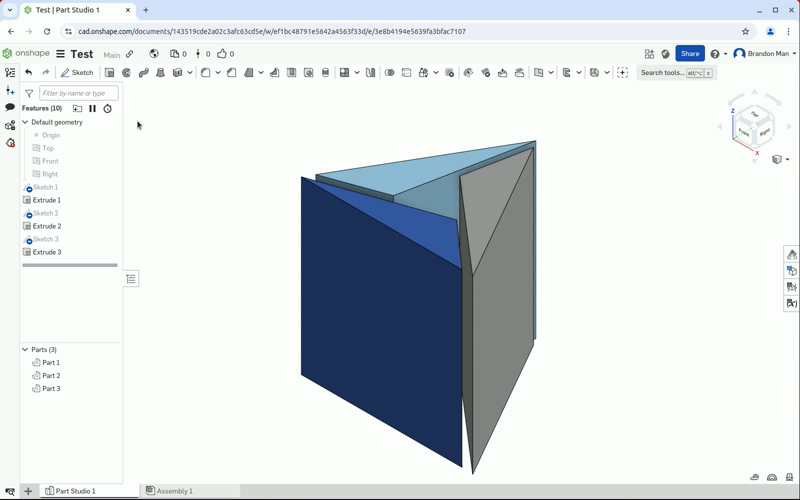
mouse_move(73, 189)
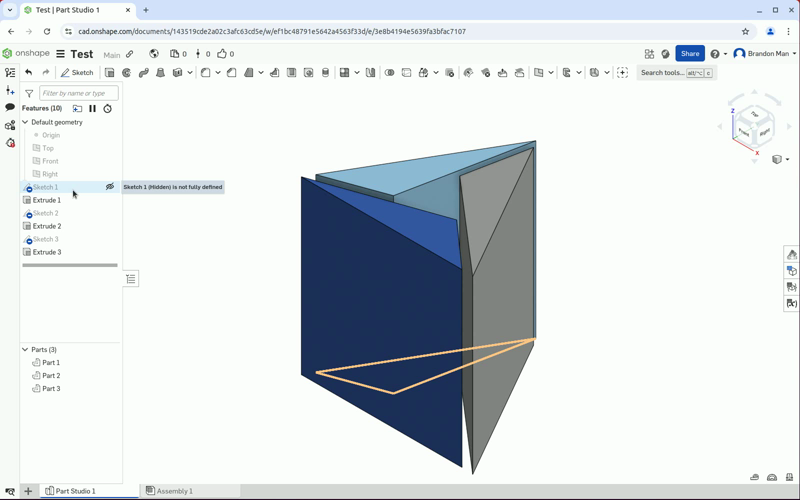
click(73, 189)